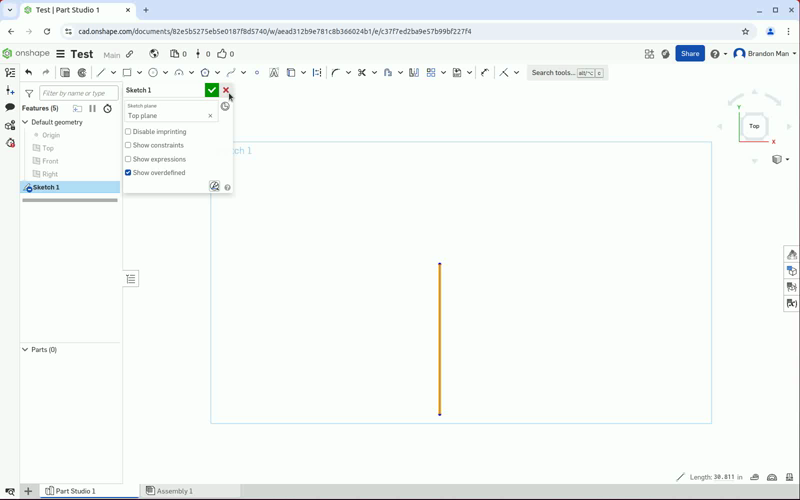
key(shift+h)
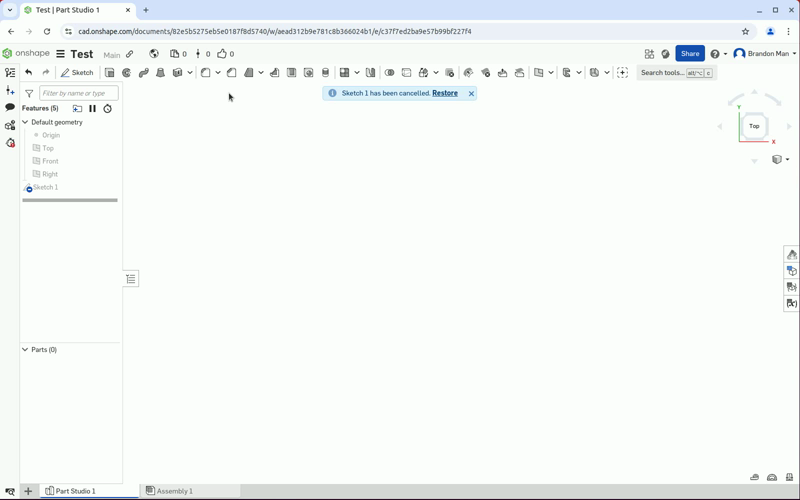
mouse_move(73, 352)
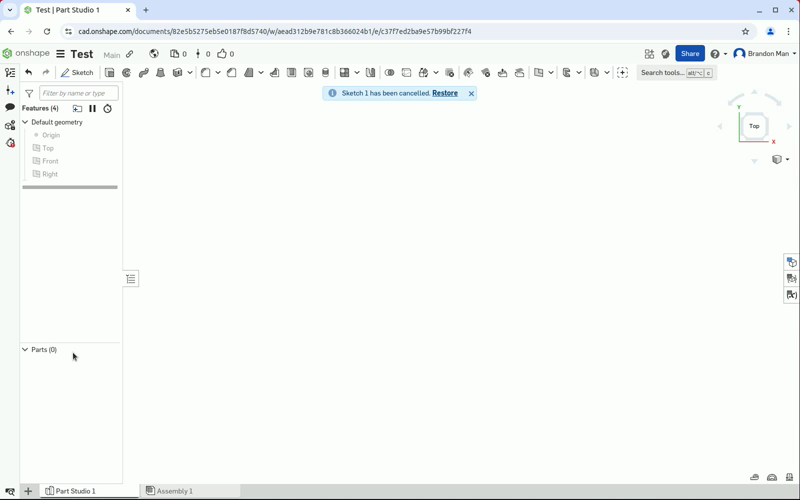
key(y)
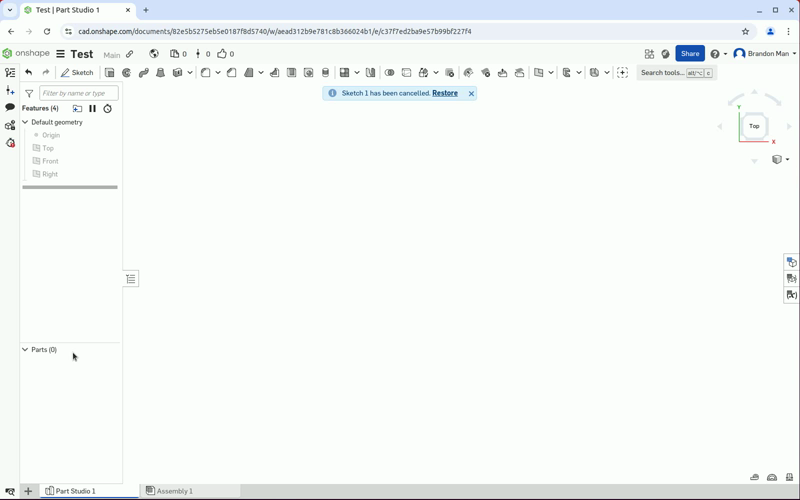
key(shift+p)
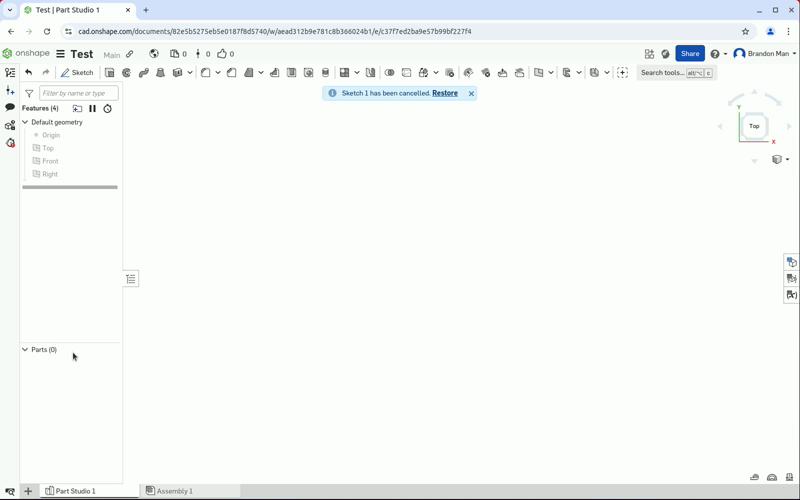
key(space)
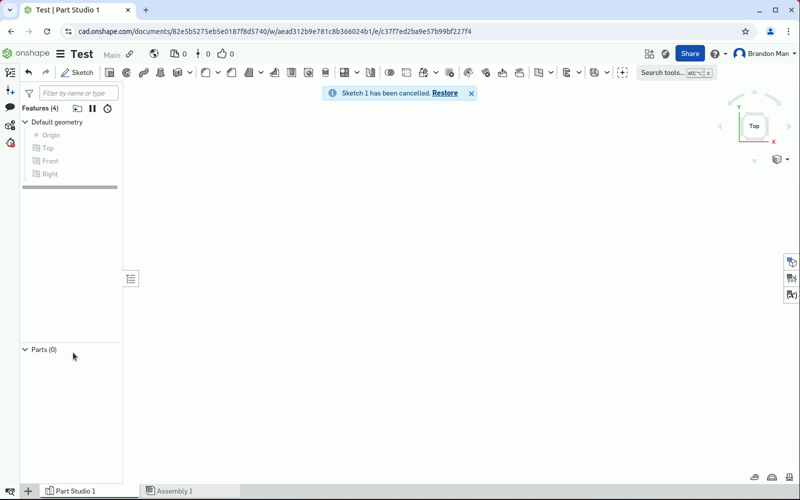
key_down(shift)
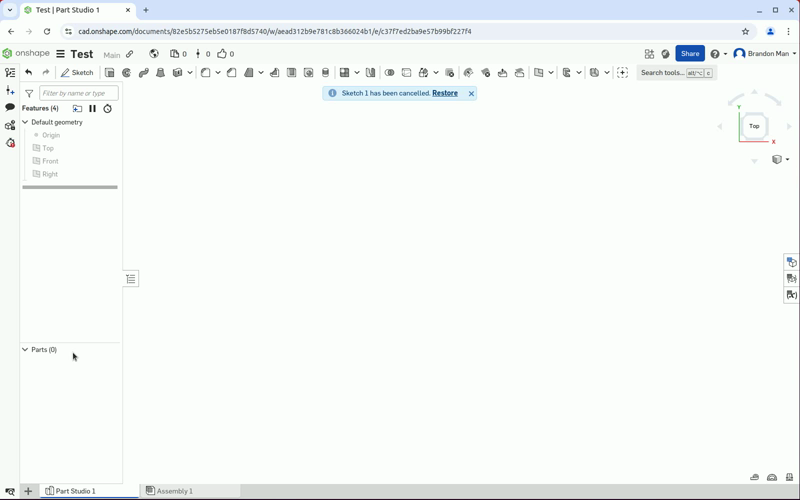
key(up)
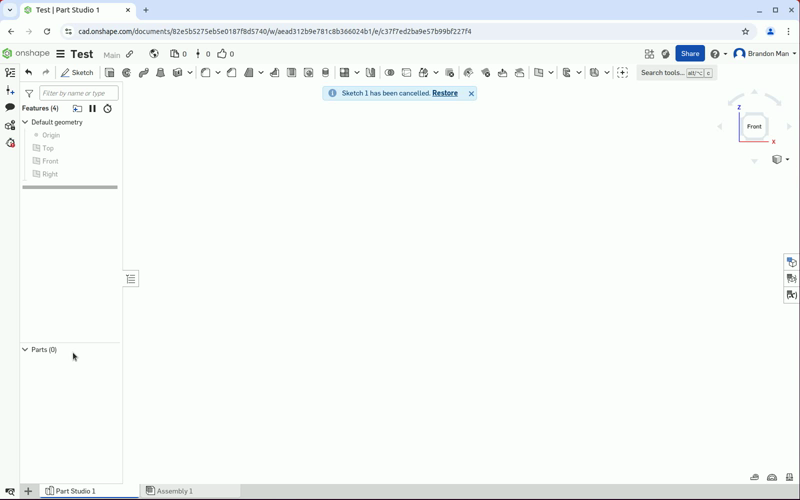
key_up(shift)
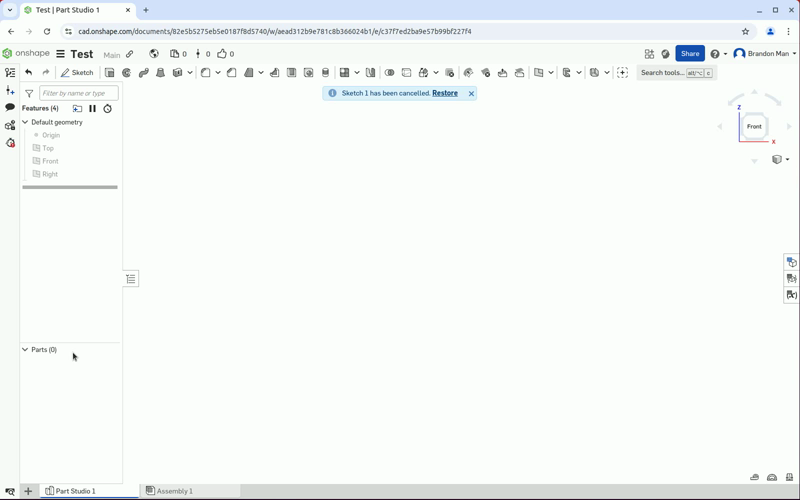
mouse_move(73, 352)
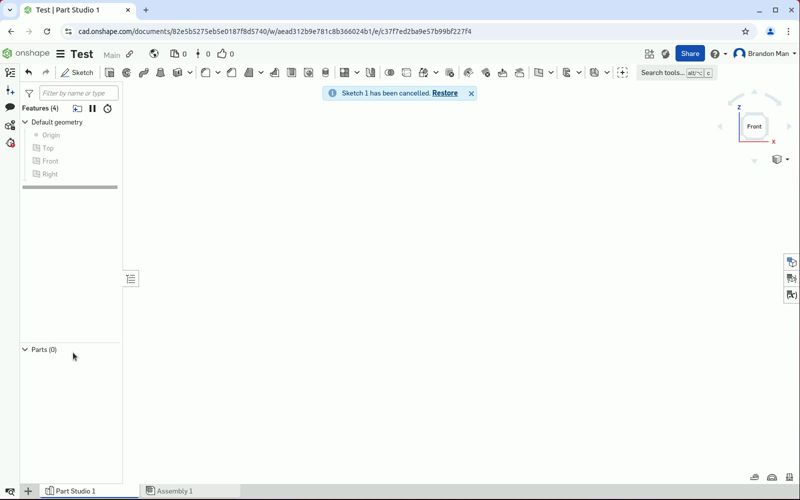
key(shift+y)
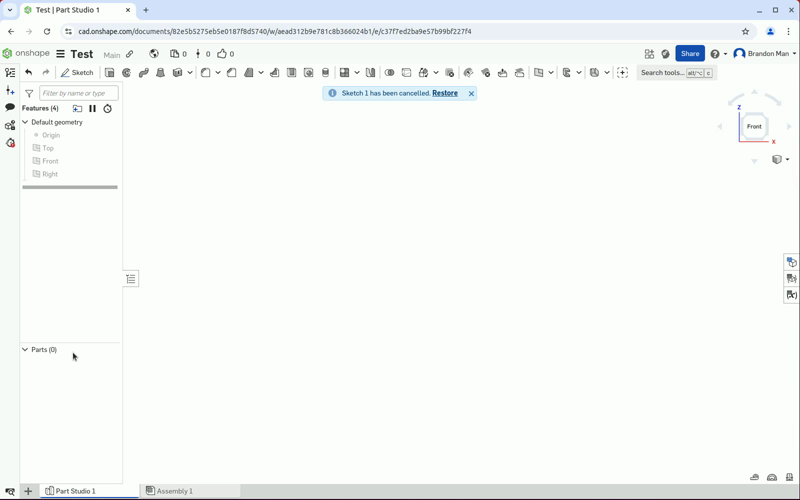
key(shift+s)
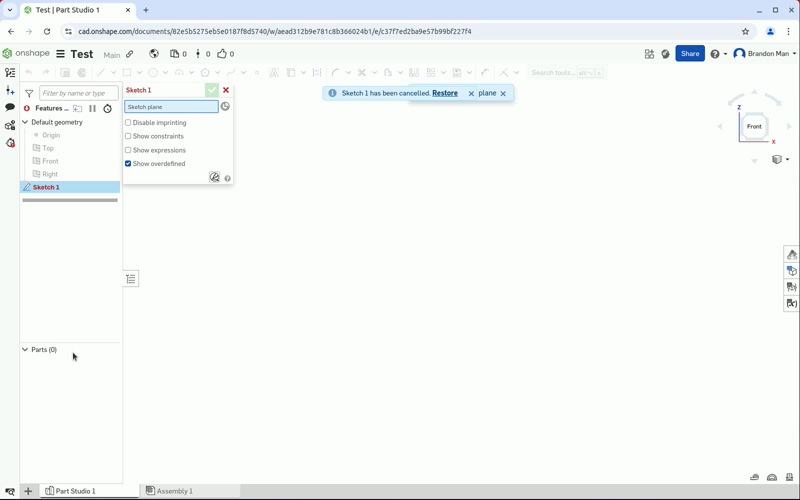
mouse_move(73, 163)
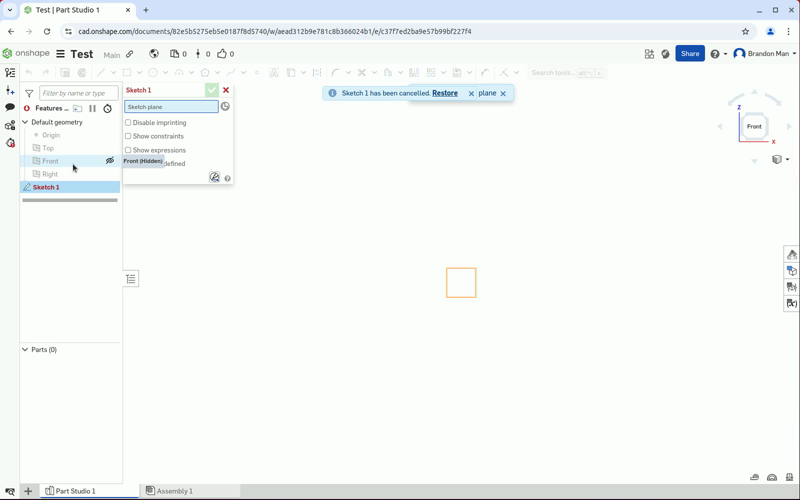
click(73, 163)
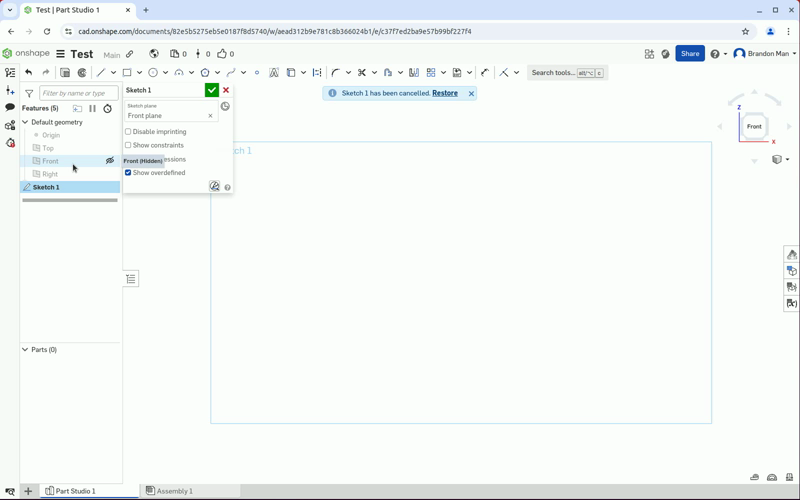
mouse_move(73, 352)
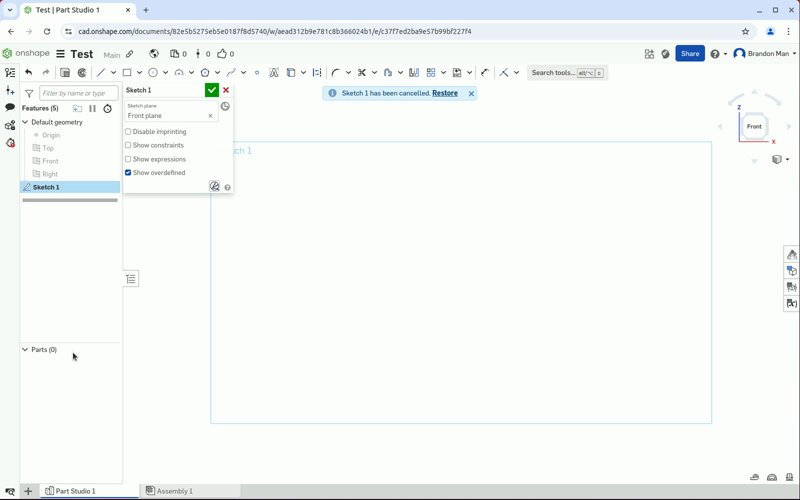
key(y)
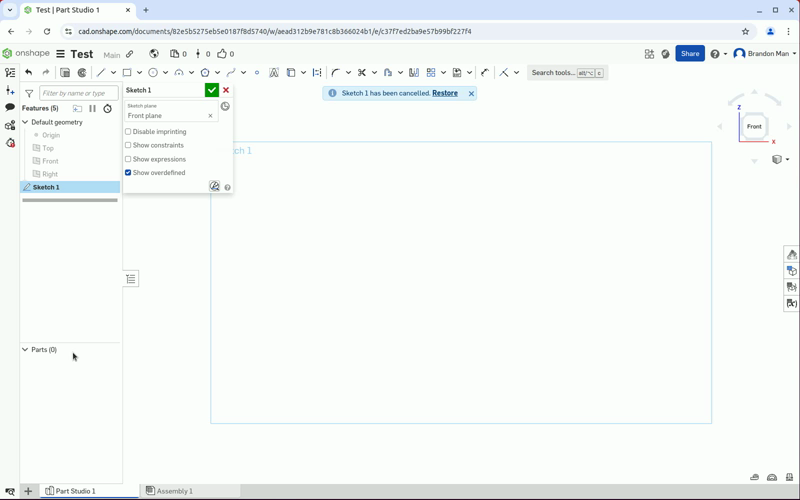
key(l)
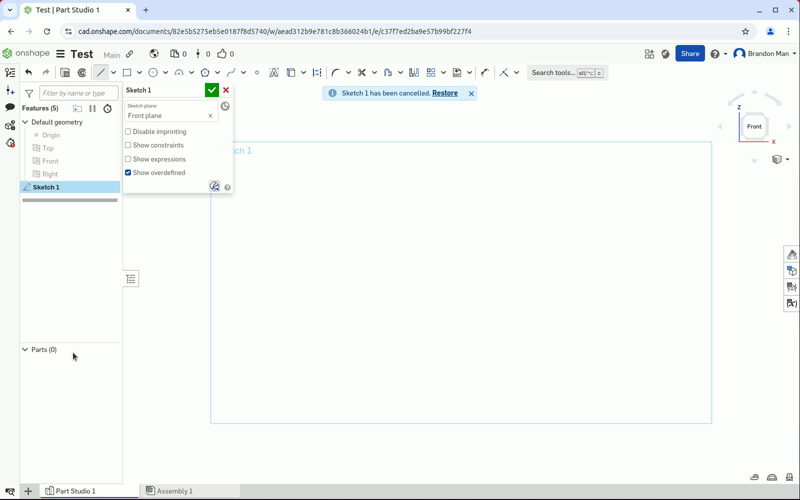
key_down(shift)
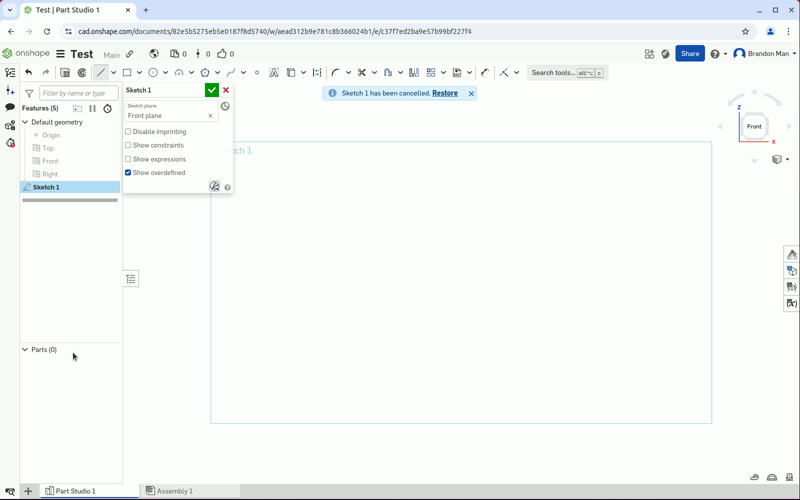
mouse_move(456, 287)
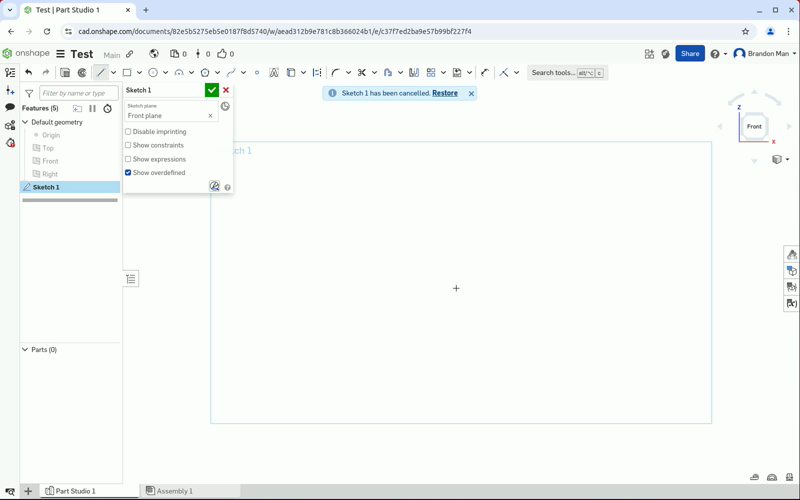
click(456, 287)
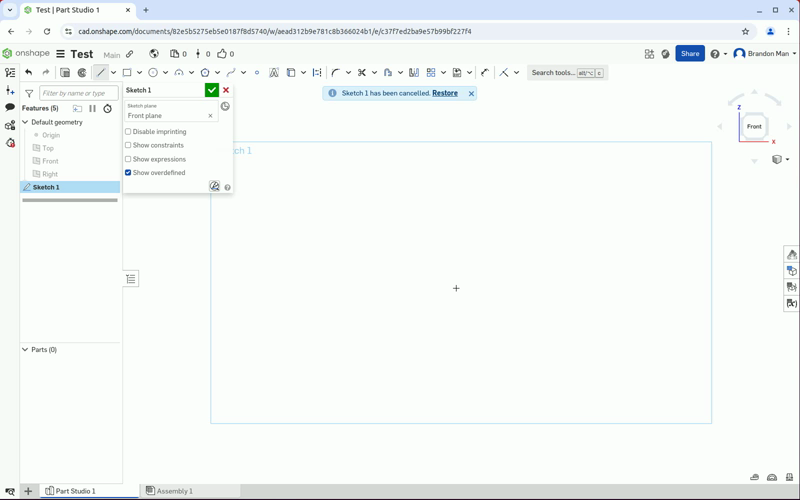
key_up(shift)
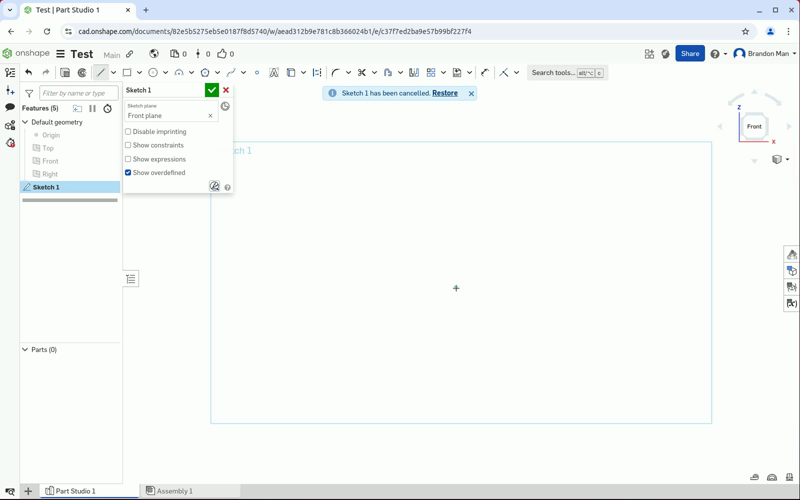
key_down(shift)
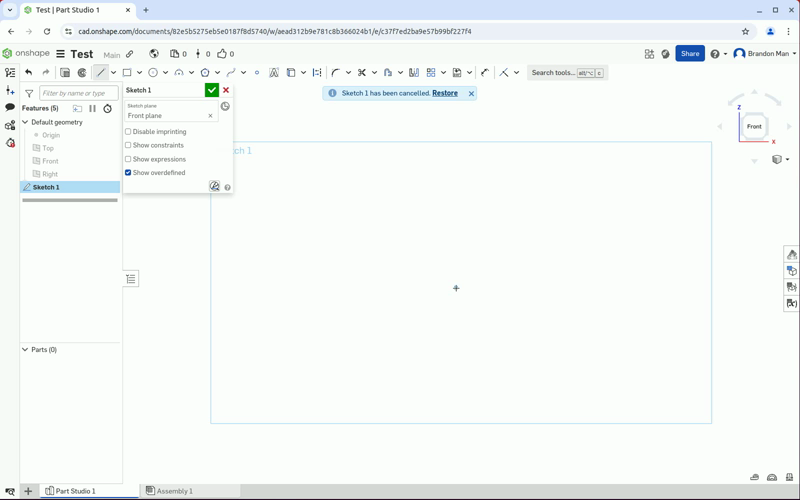
mouse_move(486, 287)
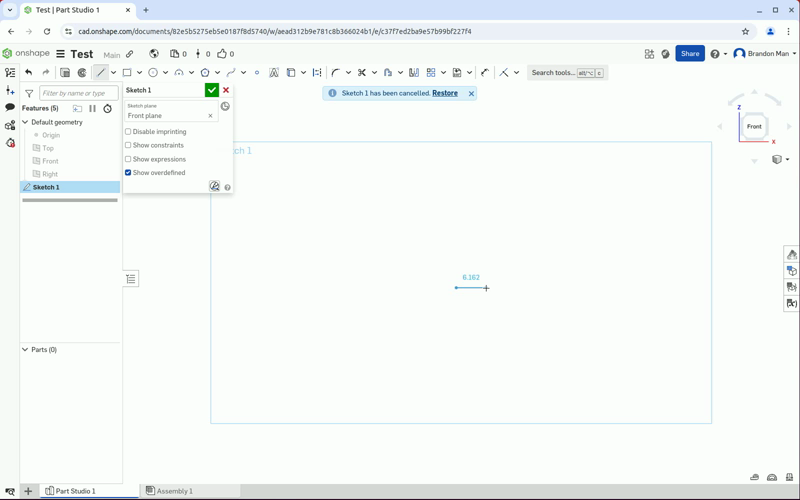
mouse_move(466, 287)
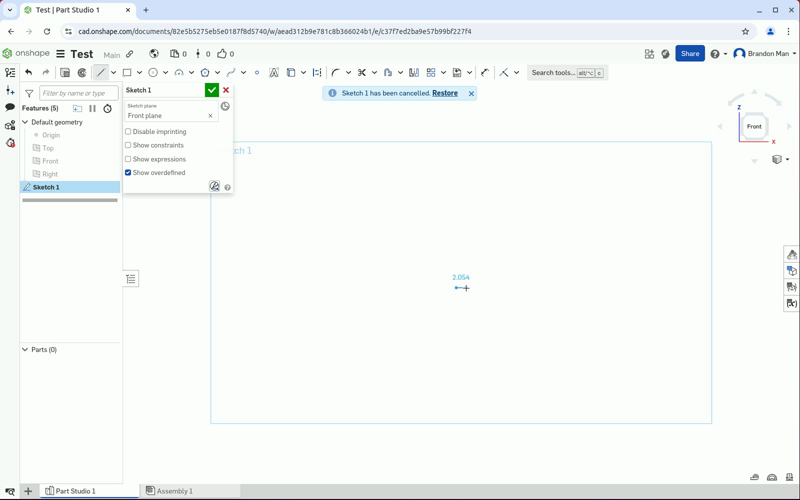
click(466, 287)
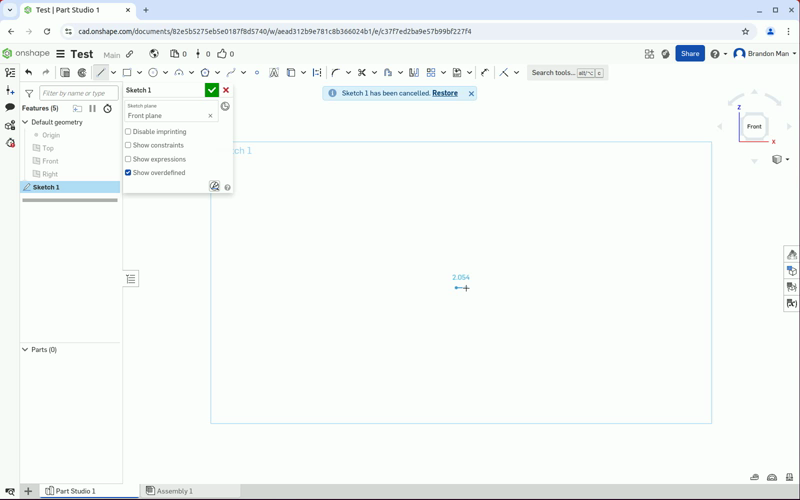
key_up(shift)
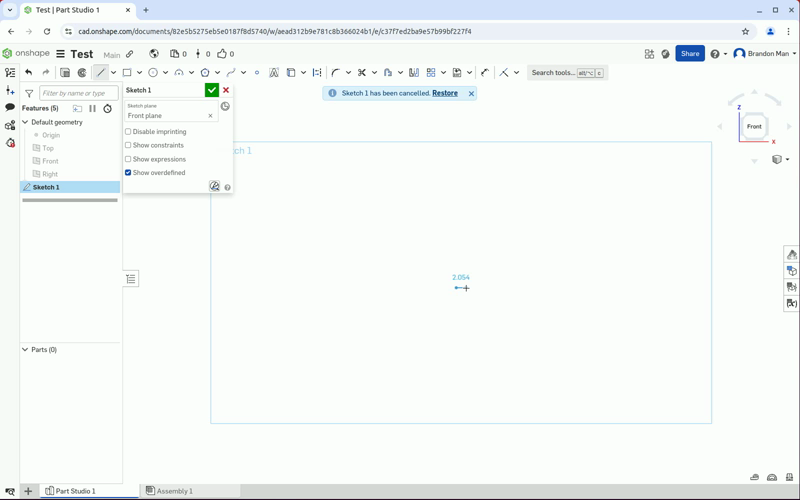
key_down(shift)
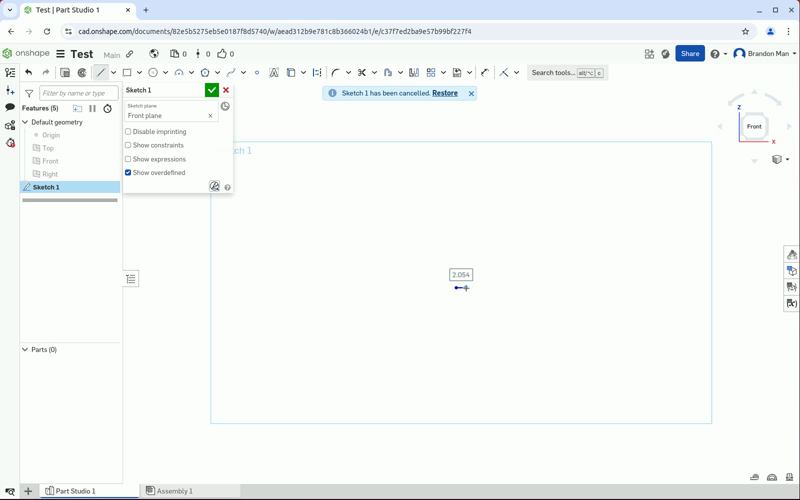
mouse_move(496, 287)
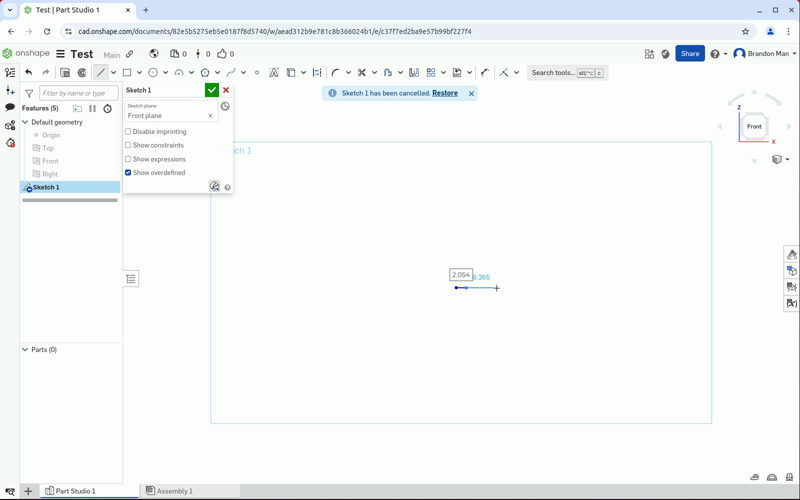
mouse_move(466, 277)
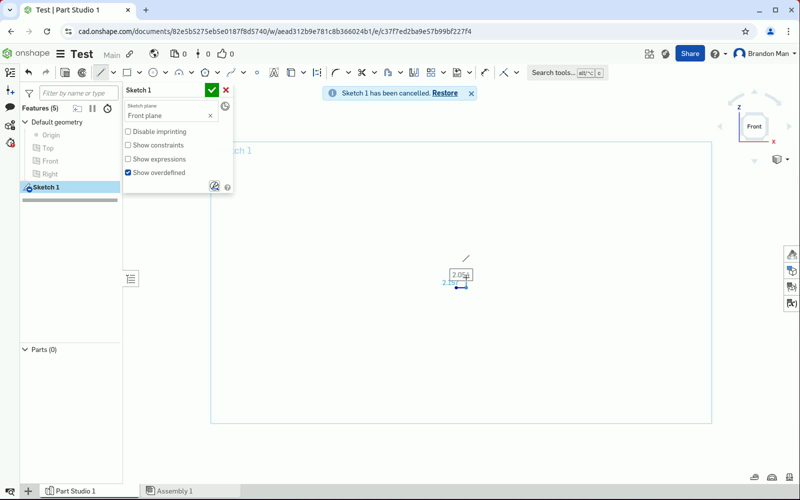
click(466, 277)
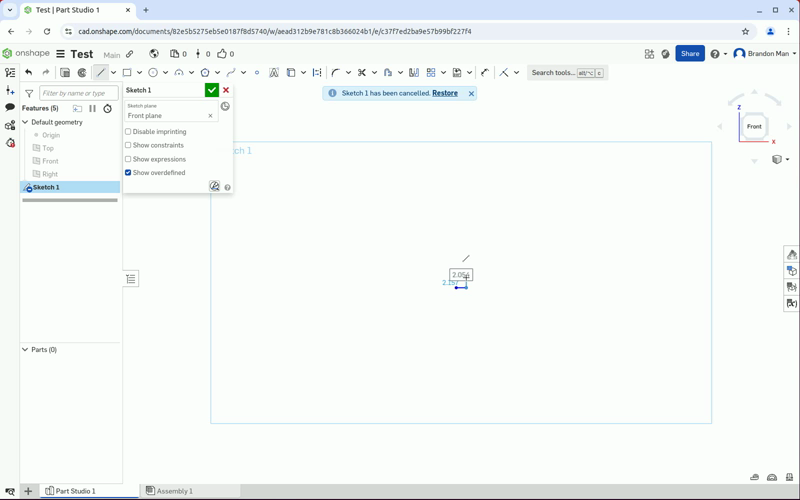
key_up(shift)
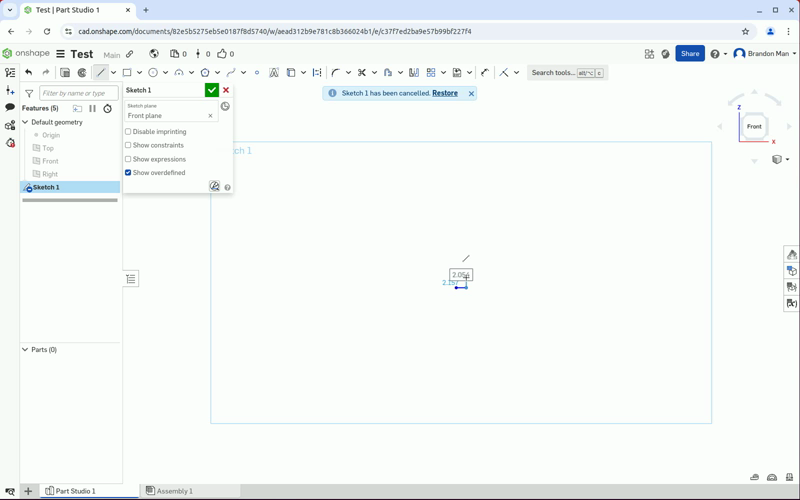
key_down(shift)
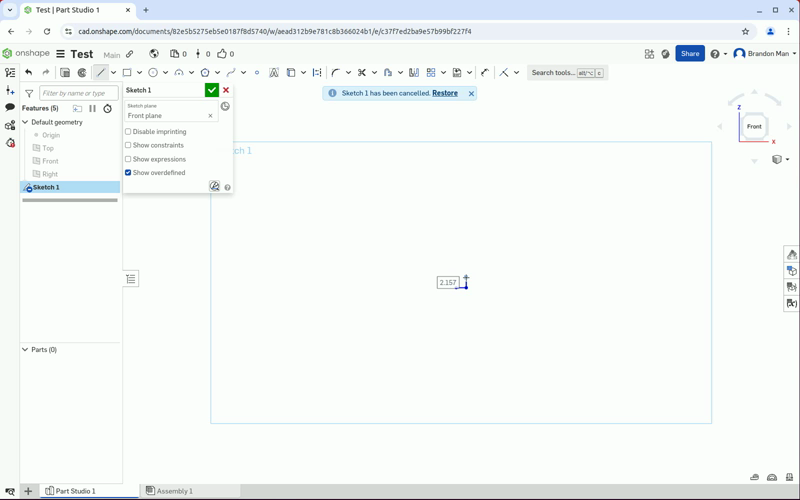
mouse_move(496, 277)
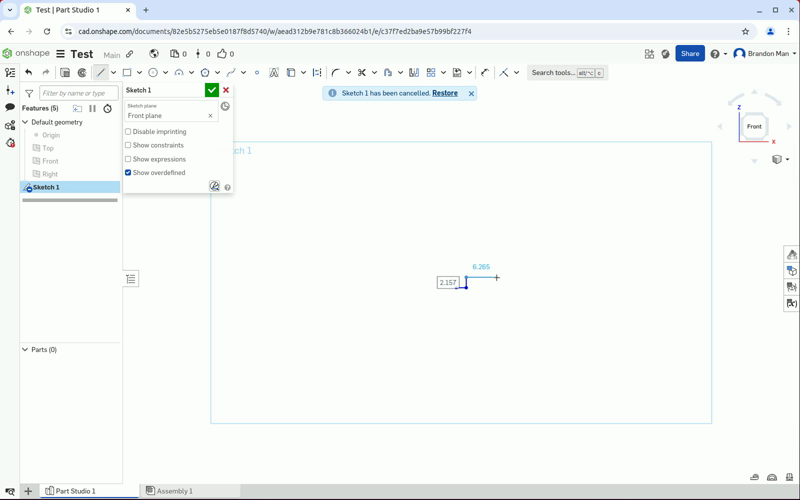
mouse_move(456, 277)
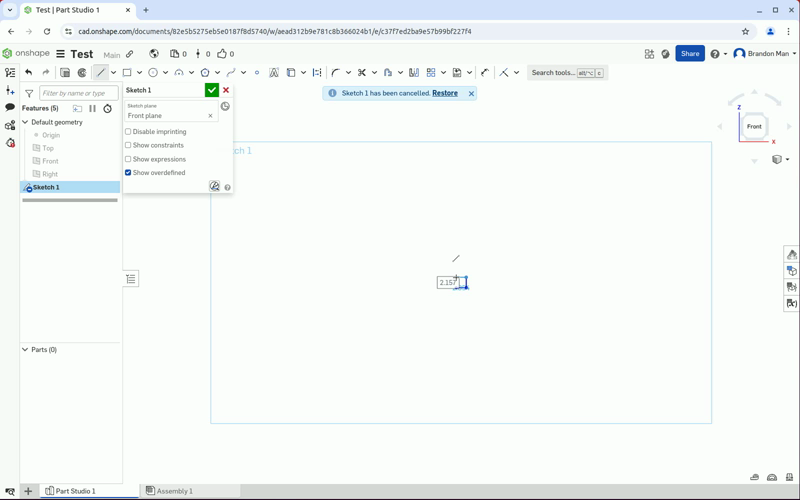
click(456, 277)
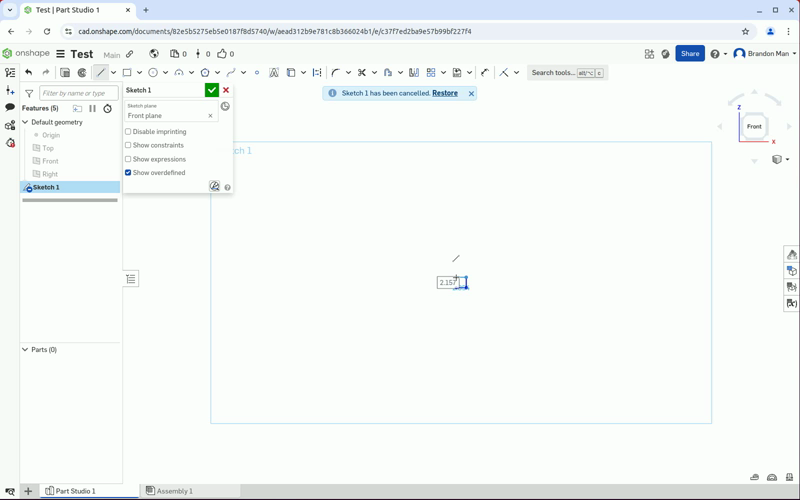
key_up(shift)
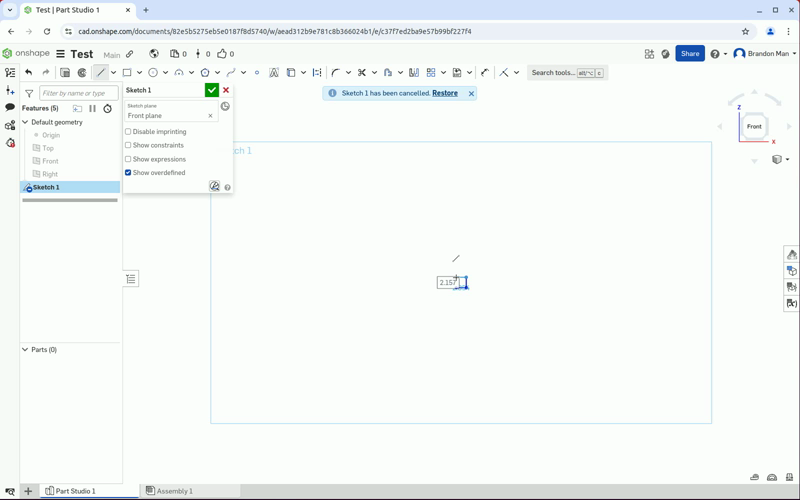
mouse_move(486, 277)
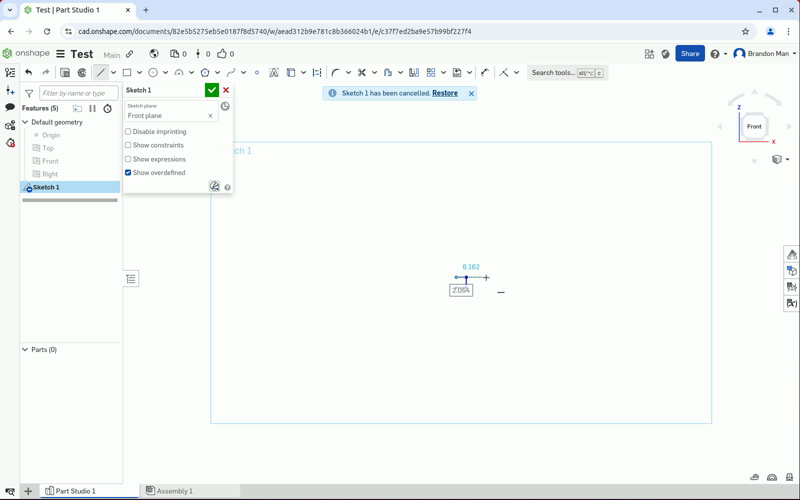
key_down(shift)
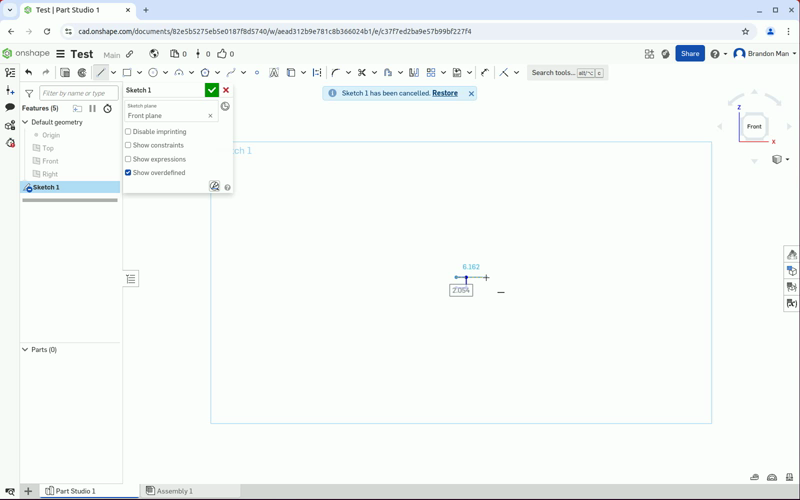
mouse_move(456, 287)
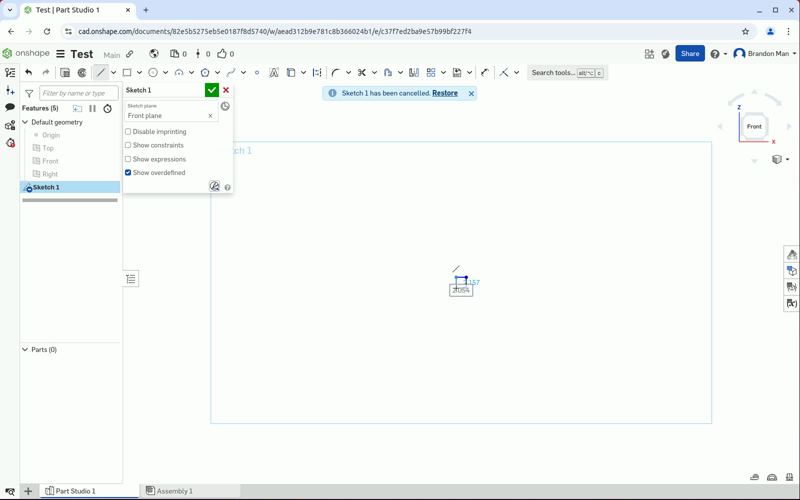
key_up(shift)
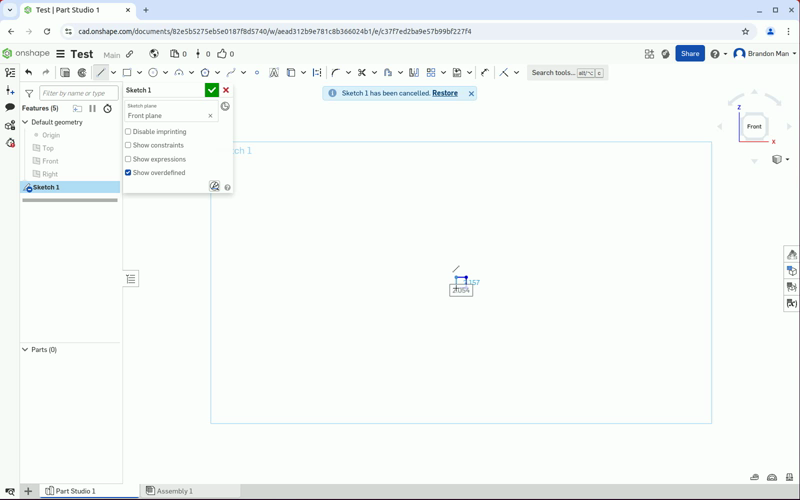
click(456, 287)
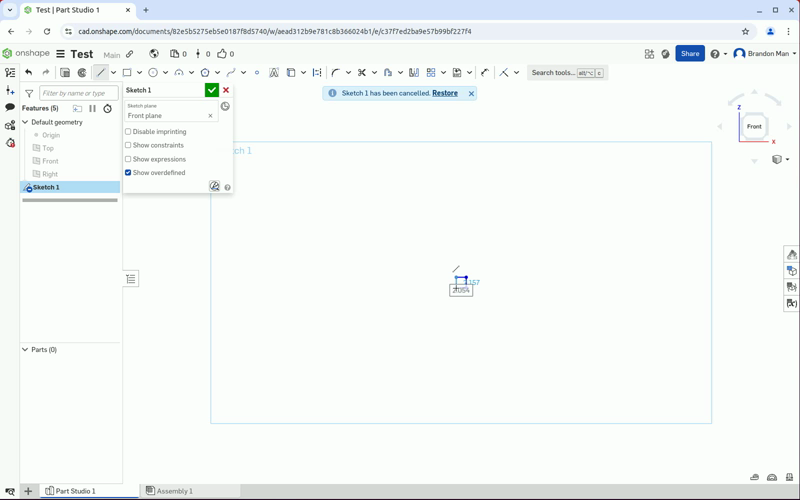
key(esc)
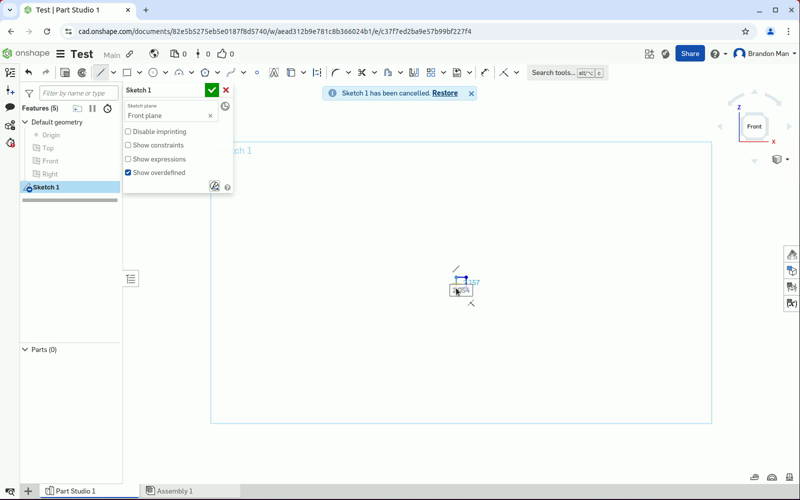
mouse_move(456, 279)
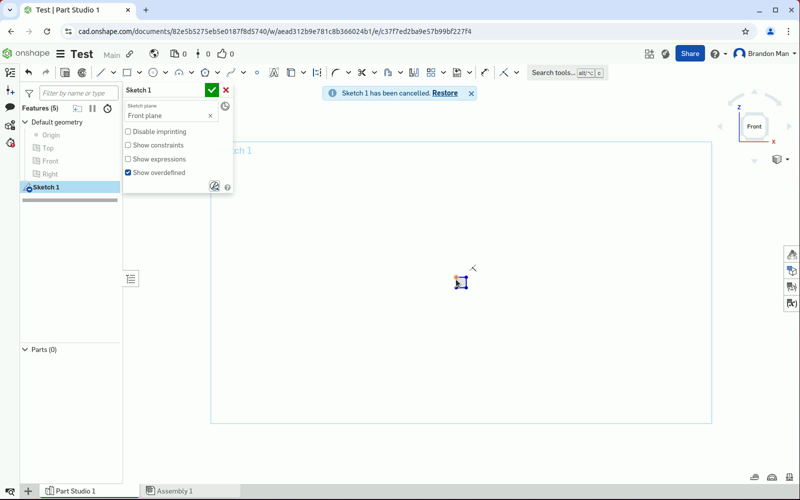
scroll(6)
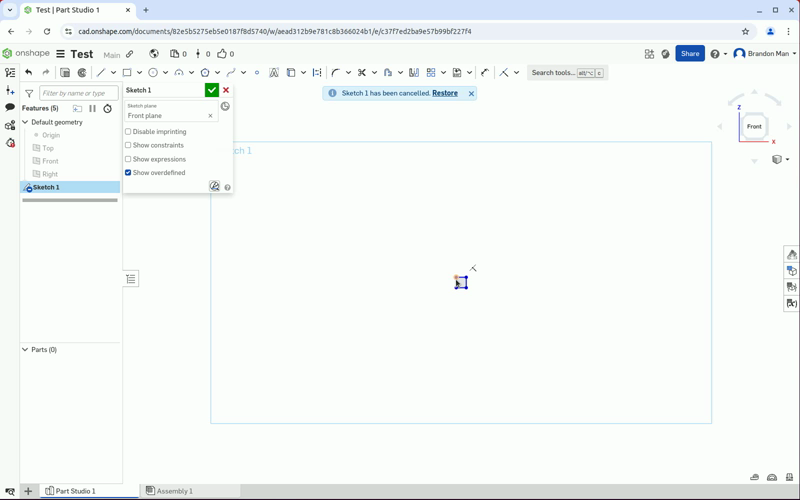
scroll(6)
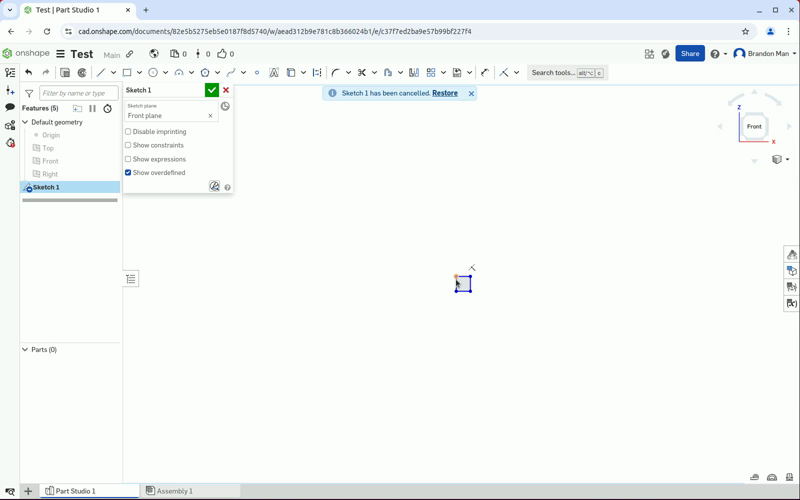
scroll(6)
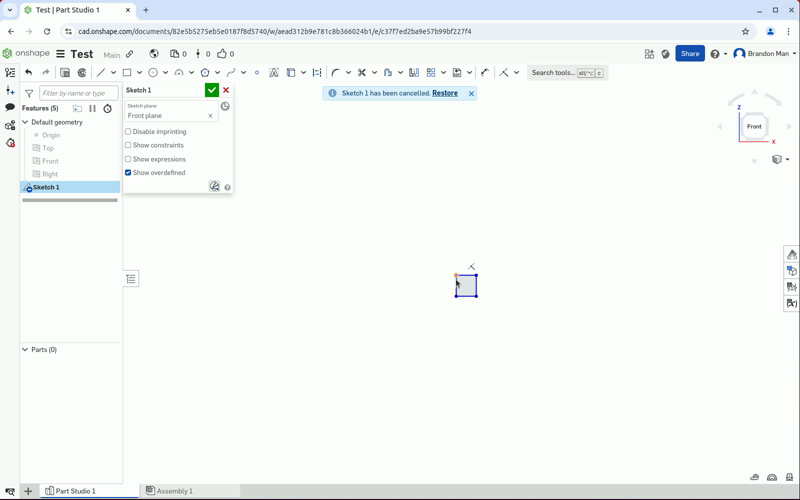
scroll(6)
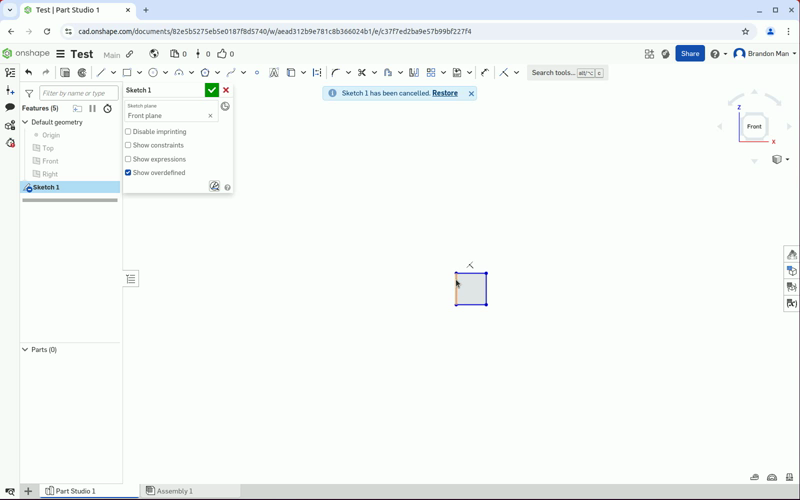
scroll(6)
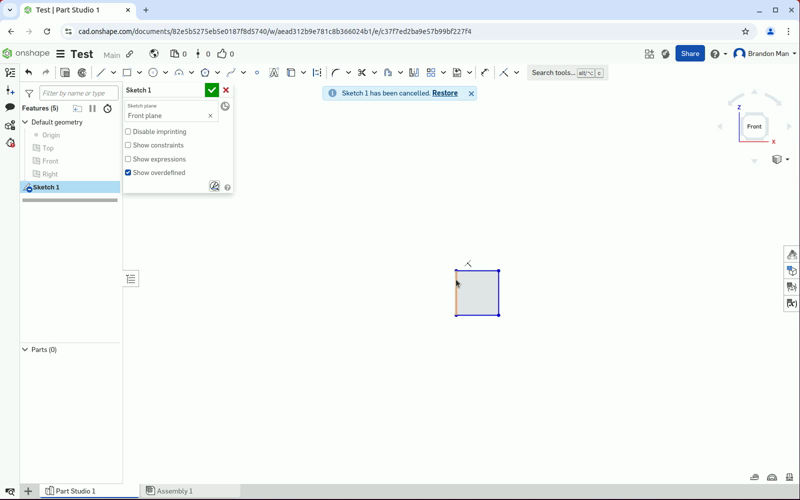
scroll(6)
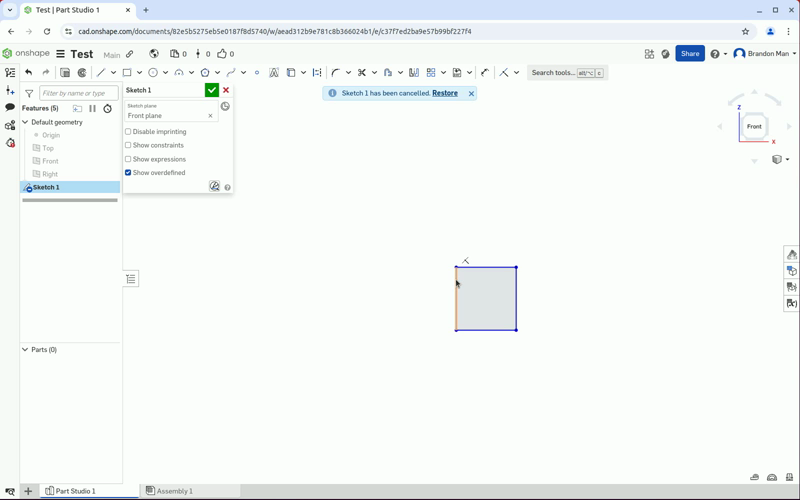
scroll(6)
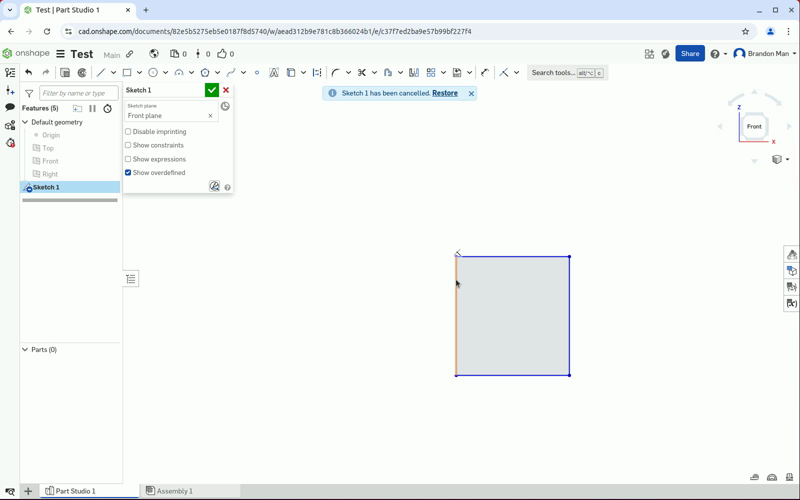
click(456, 279)
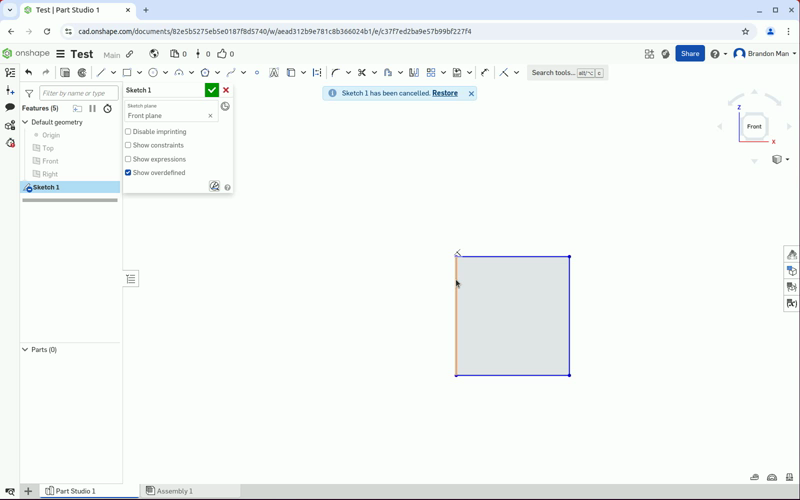
scroll(-6)
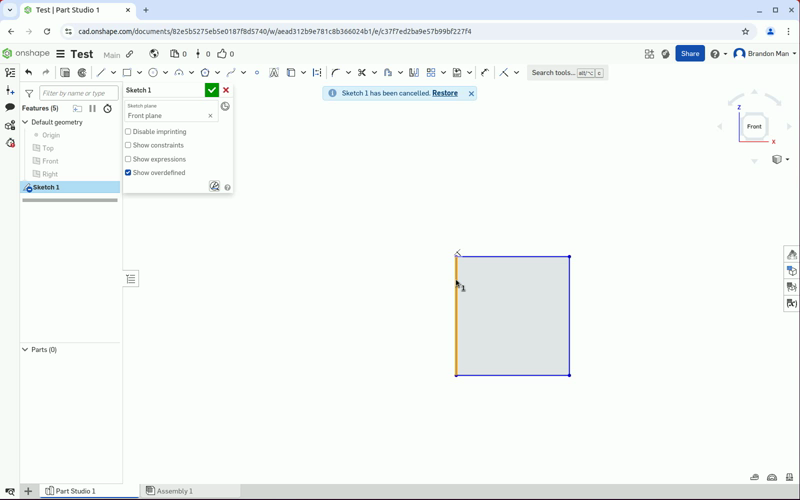
scroll(-6)
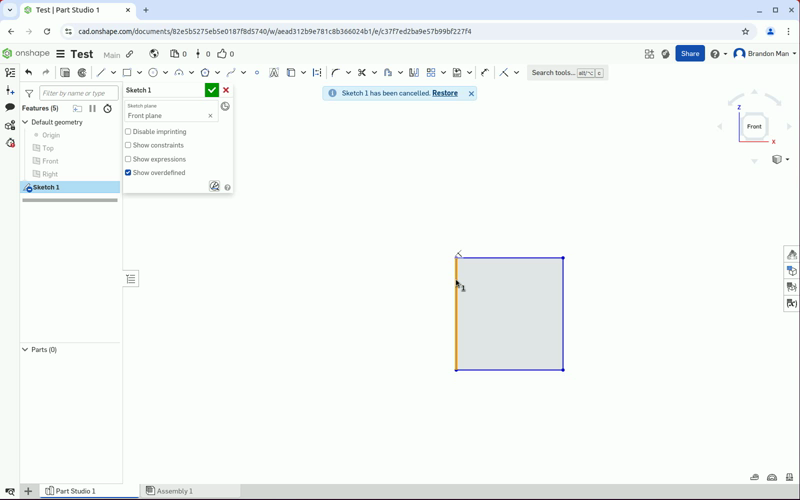
scroll(-6)
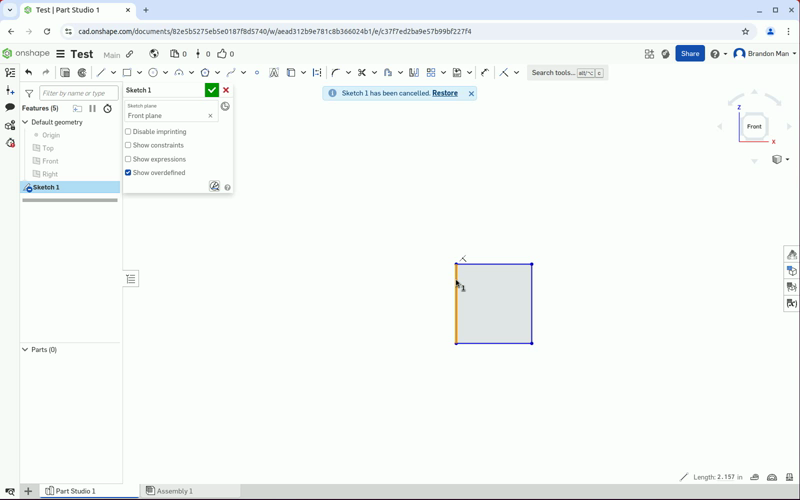
scroll(-6)
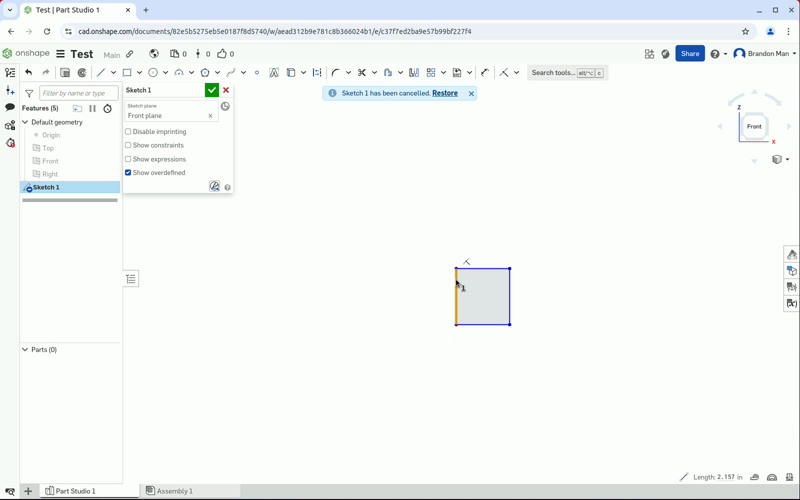
scroll(-6)
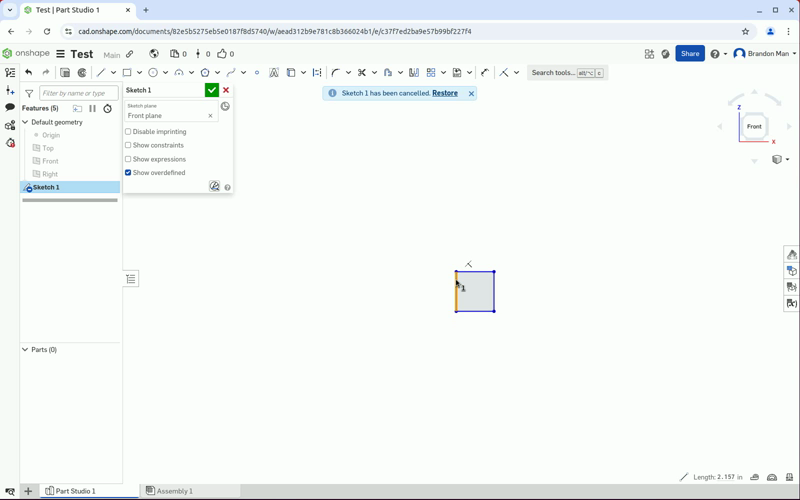
scroll(-6)
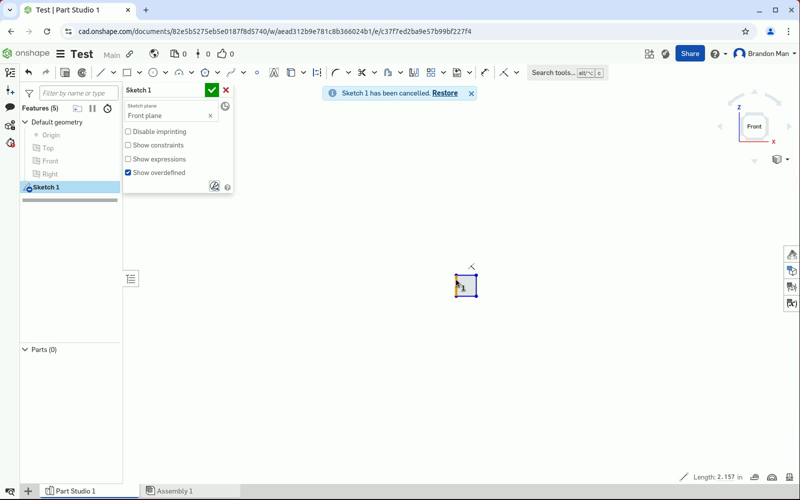
scroll(-6)
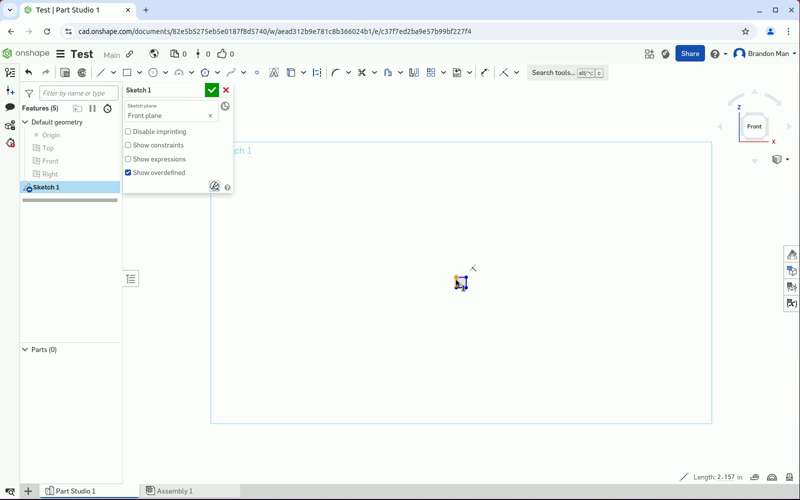
mouse_move(73, 352)
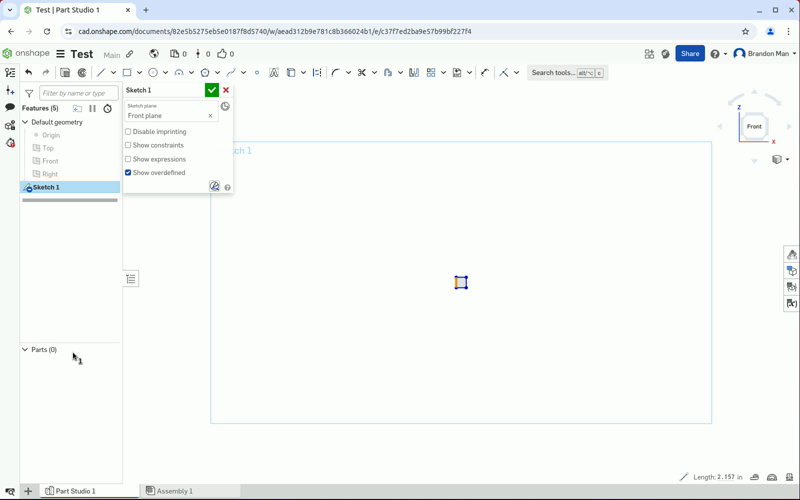
key(shift+y)
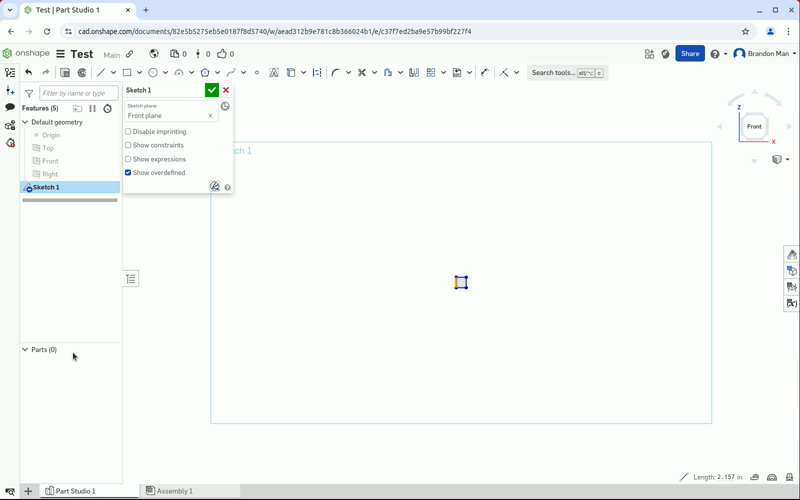
key(shift+e)
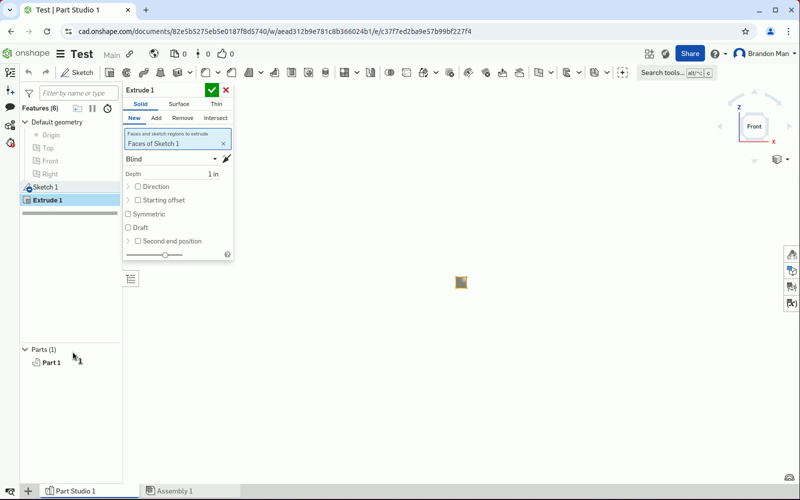
mouse_move(143, 106)
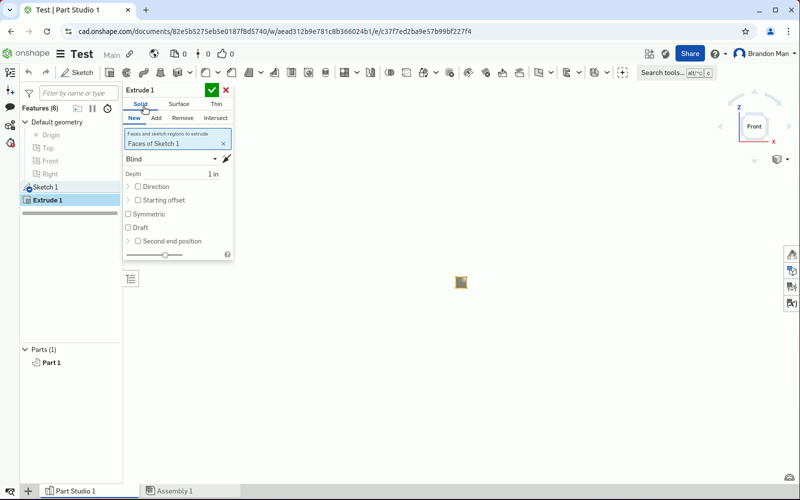
click(143, 106)
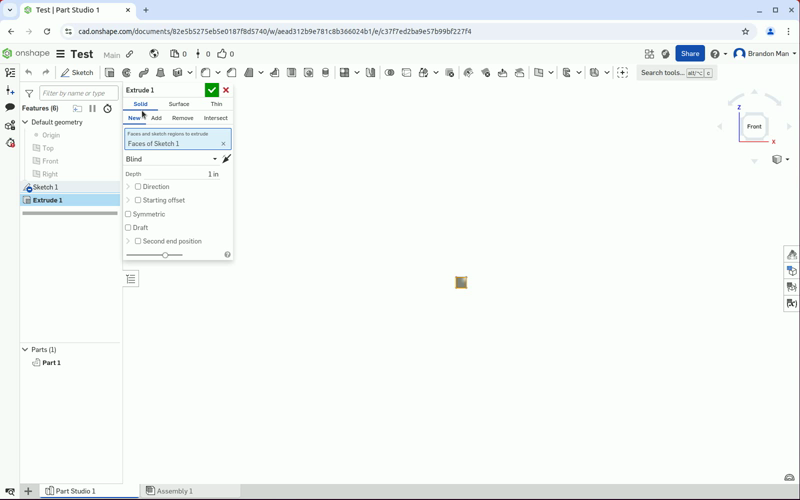
mouse_move(137, 120)
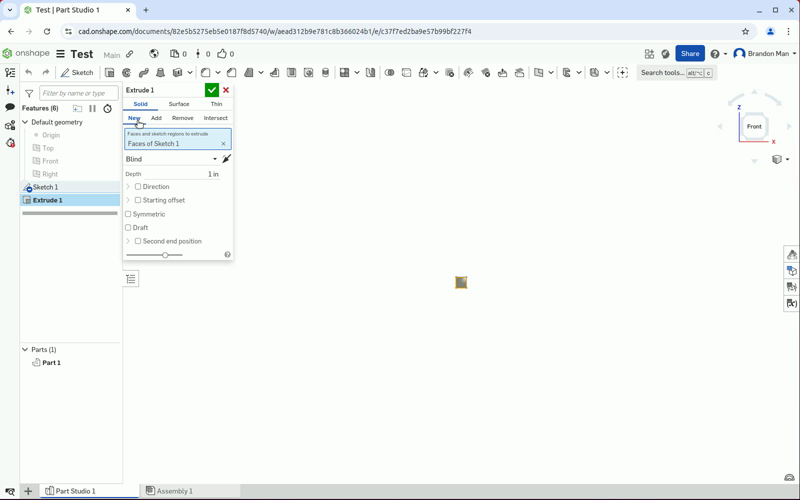
click(137, 120)
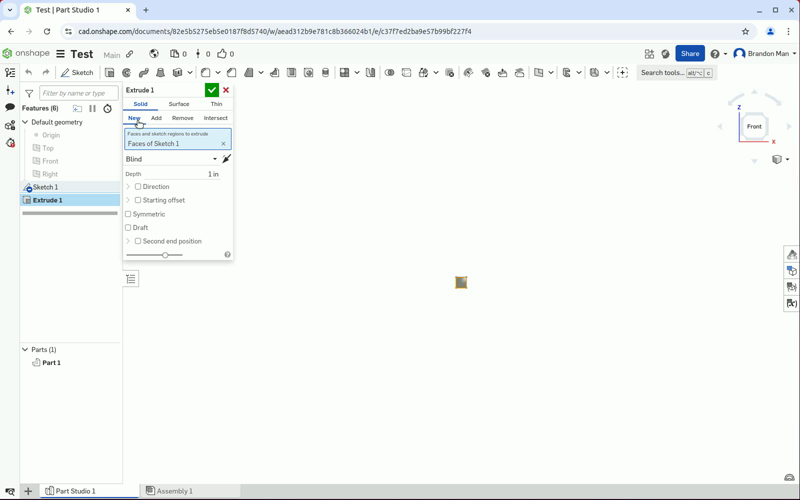
key(tab, 4)
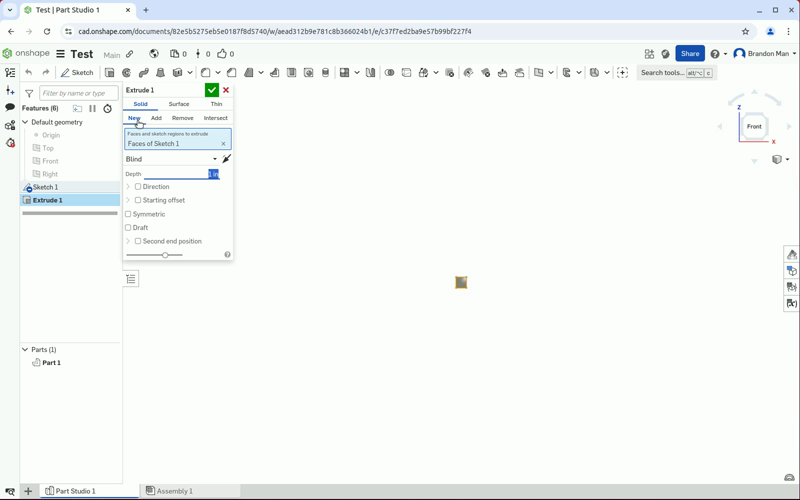
text(3.851)
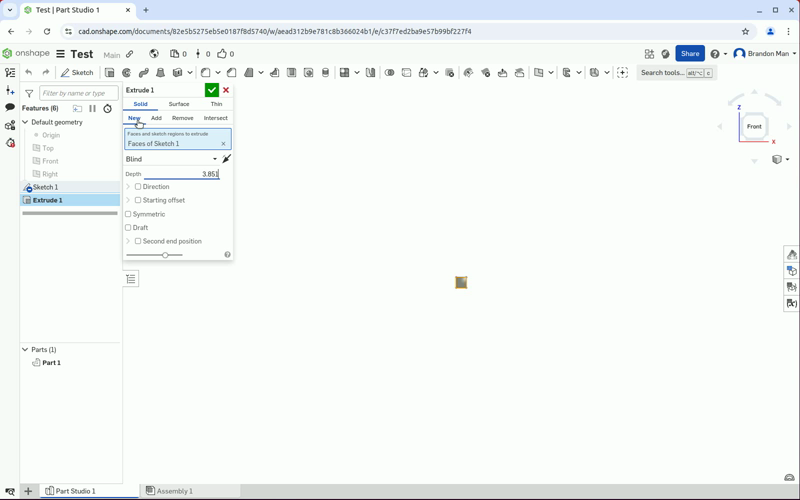
key(enter)
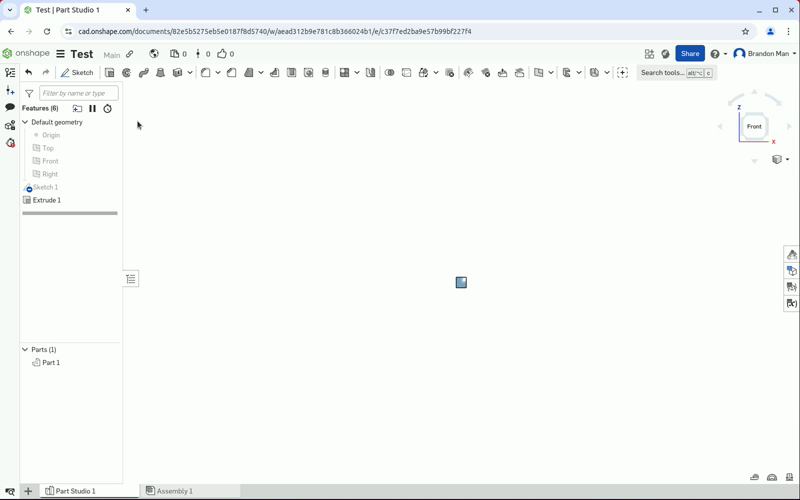
key(shift+h)
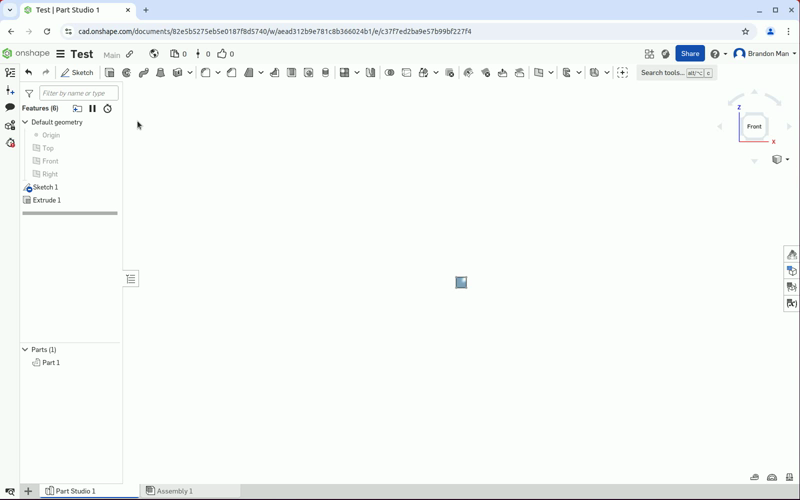
key(shift+h)
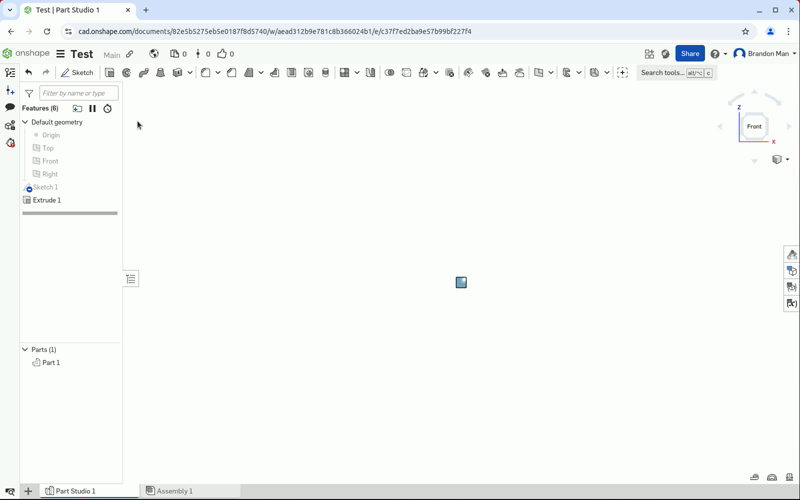
mouse_move(73, 189)
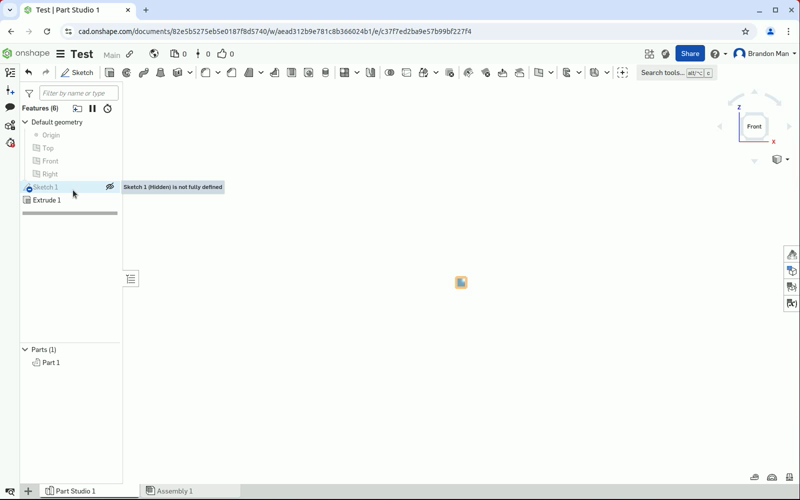
click(73, 189)
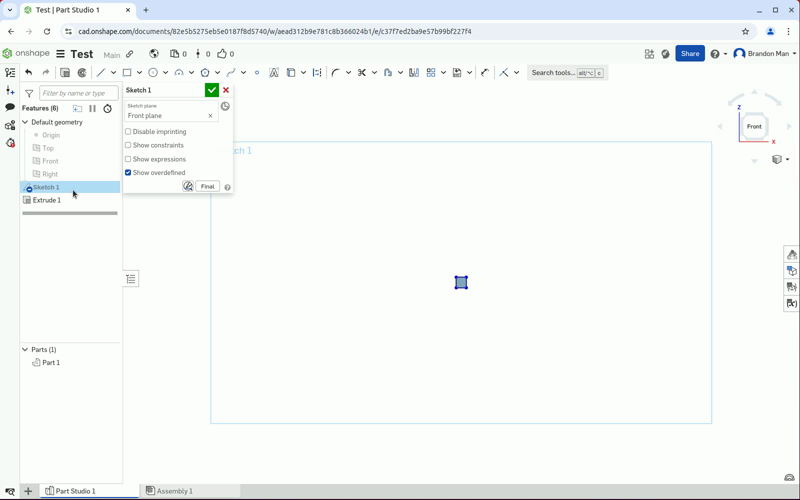
mouse_move(229, 92)
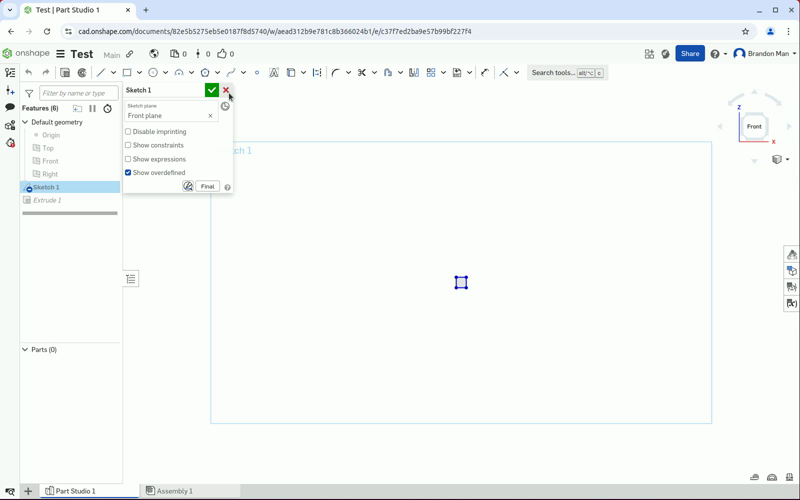
click(229, 92)
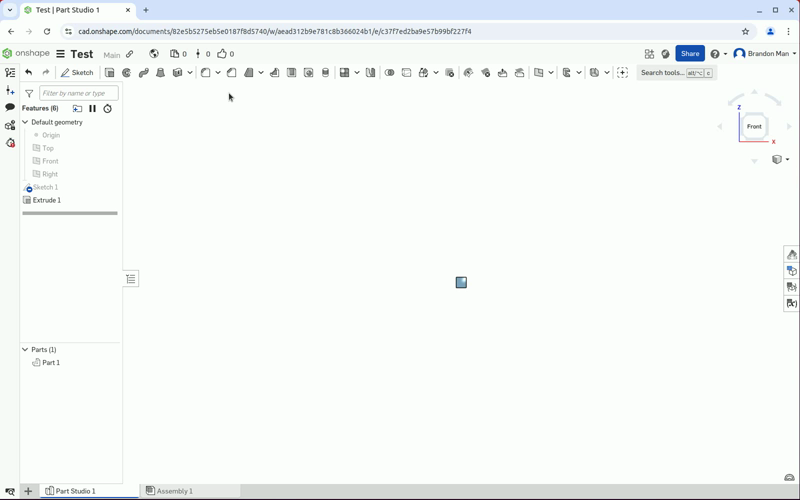
mouse_move(541, 75)
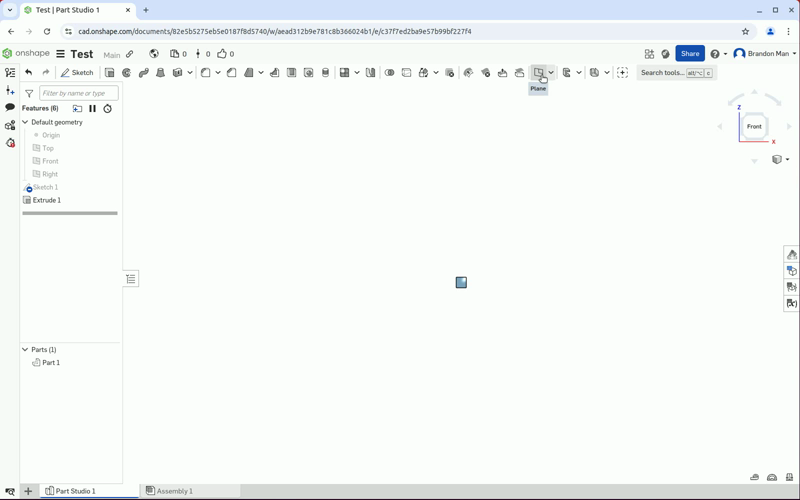
click(541, 75)
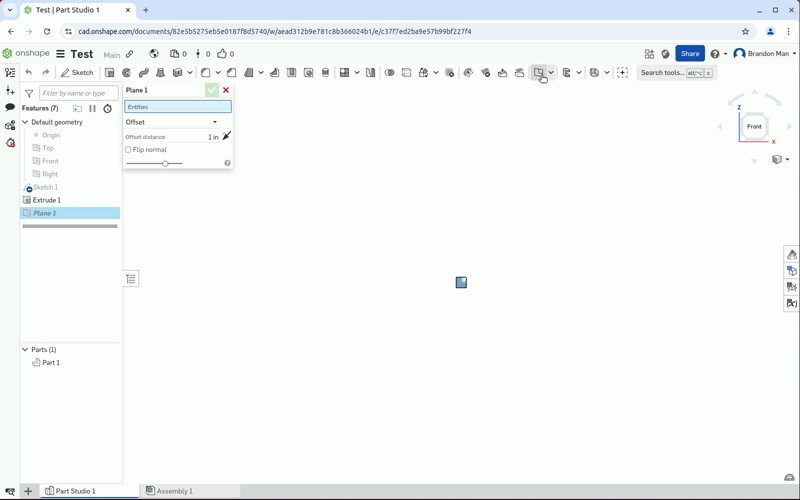
mouse_move(73, 163)
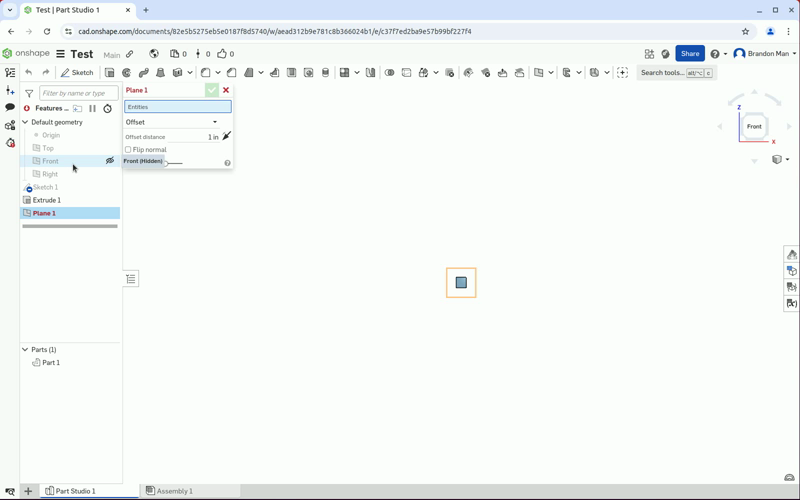
click(73, 163)
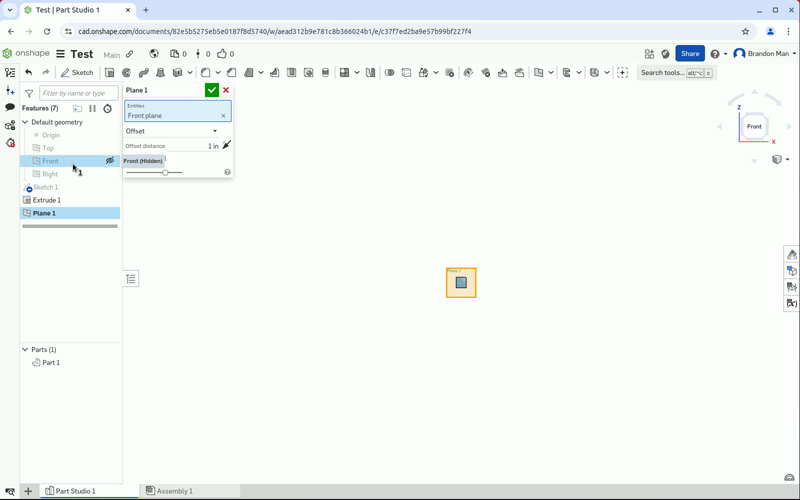
key(tab, 2)
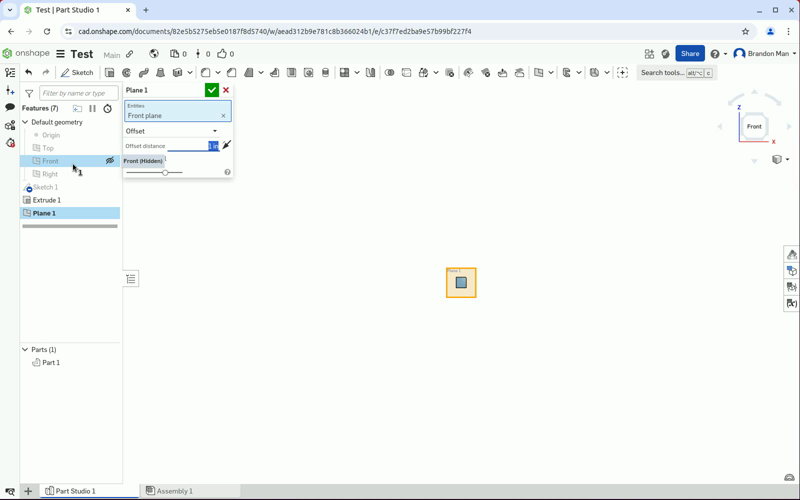
text(3.851)
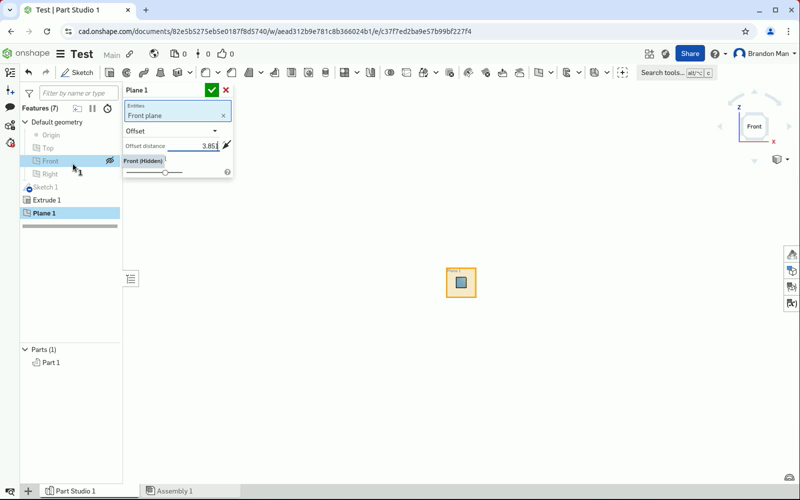
key(enter, 2)
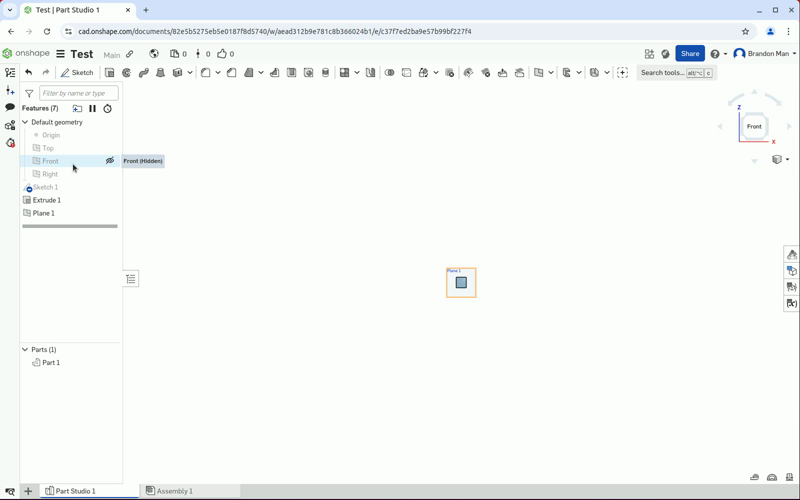
key(shift+s)
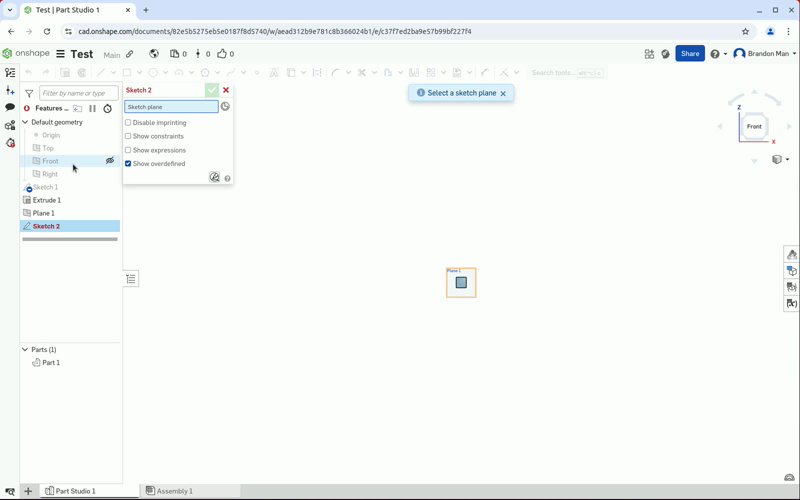
mouse_move(73, 215)
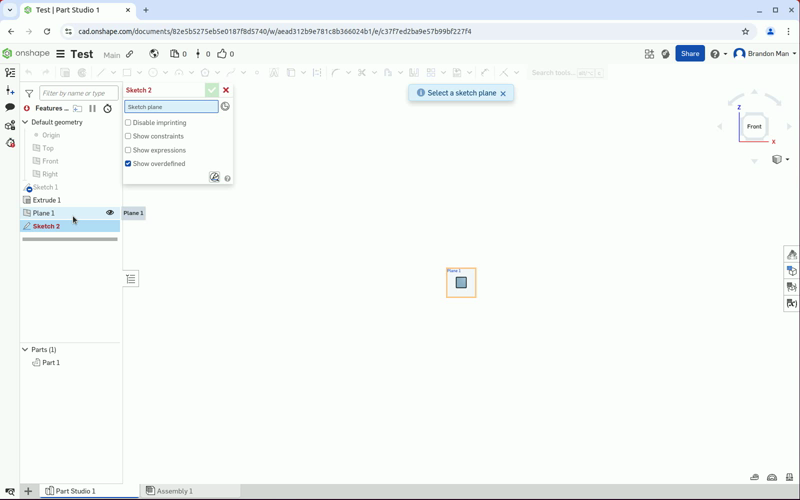
click(73, 215)
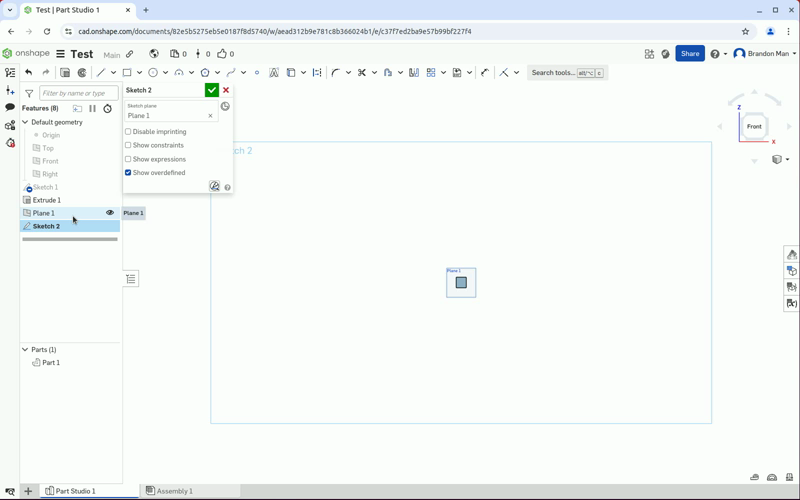
mouse_move(73, 352)
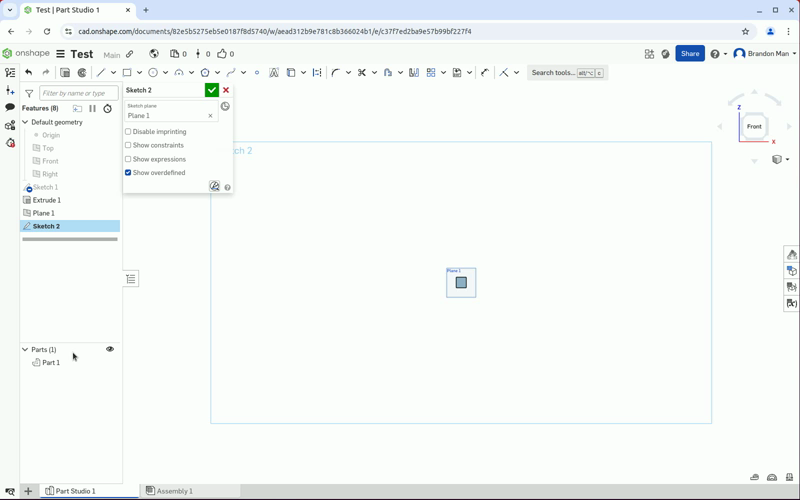
key(y)
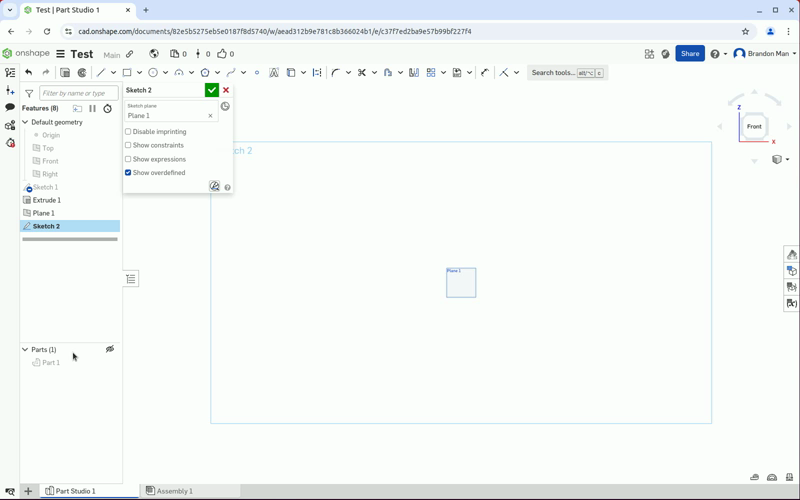
key(c)
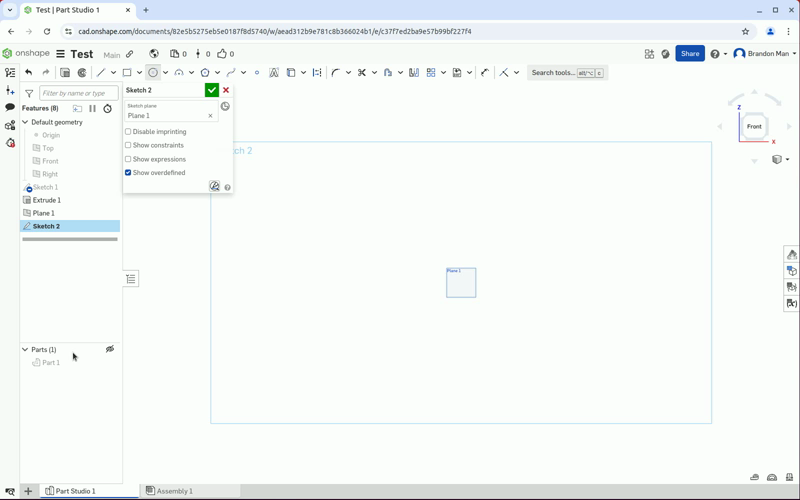
key_down(shift)
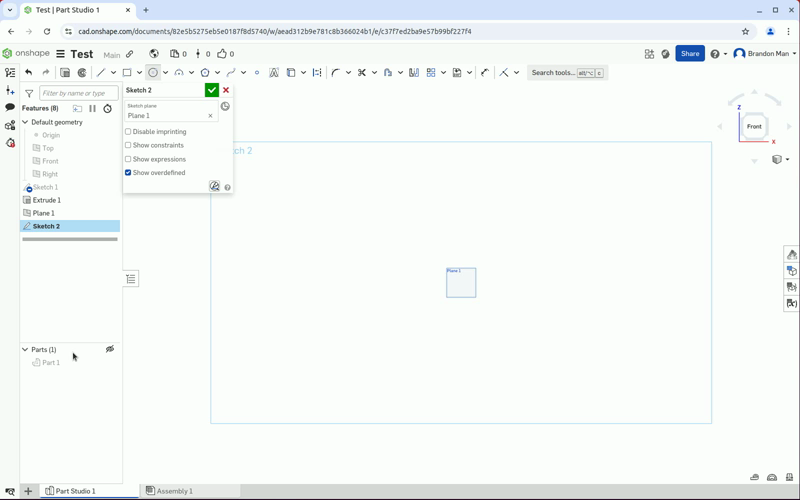
mouse_move(461, 282)
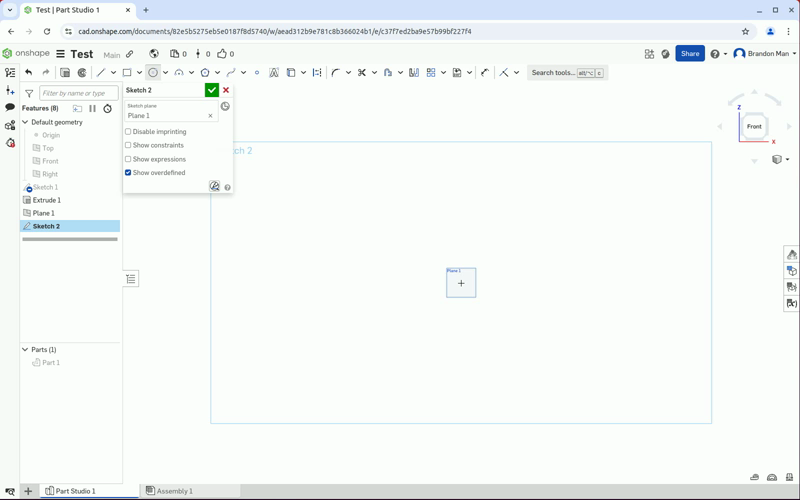
click(461, 282)
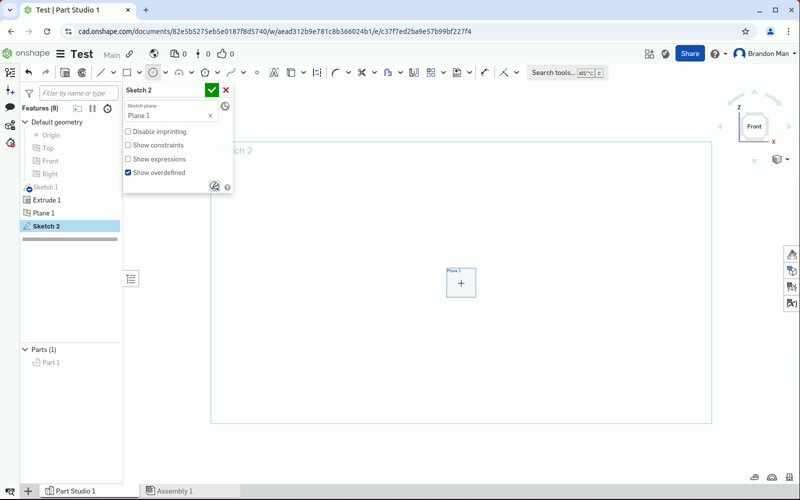
key_up(shift)
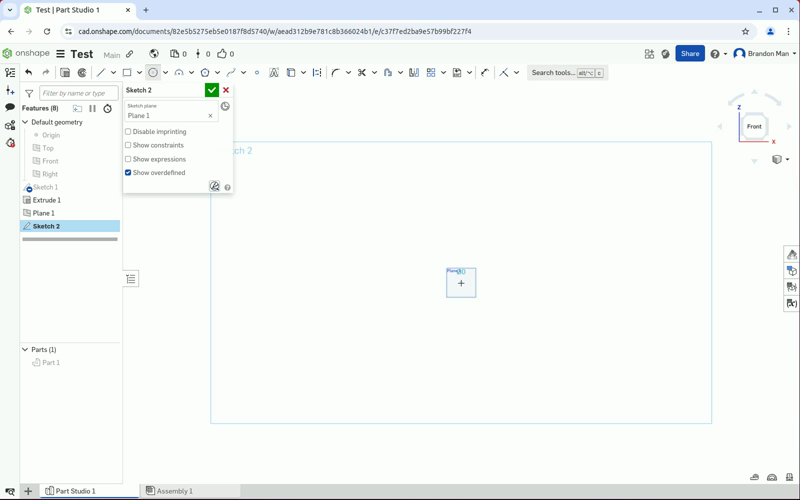
mouse_move(466, 282)
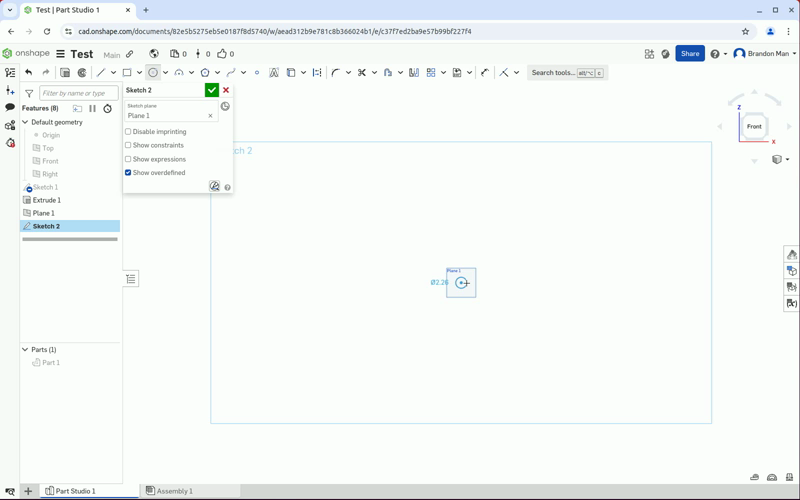
click(466, 282)
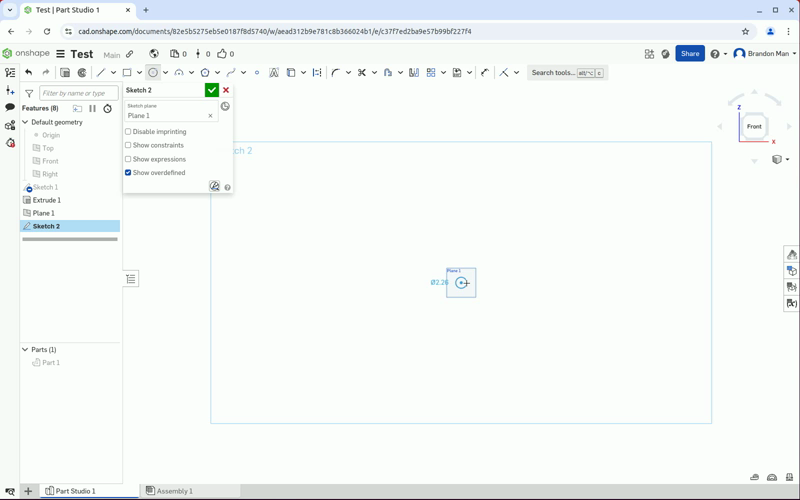
key(esc)
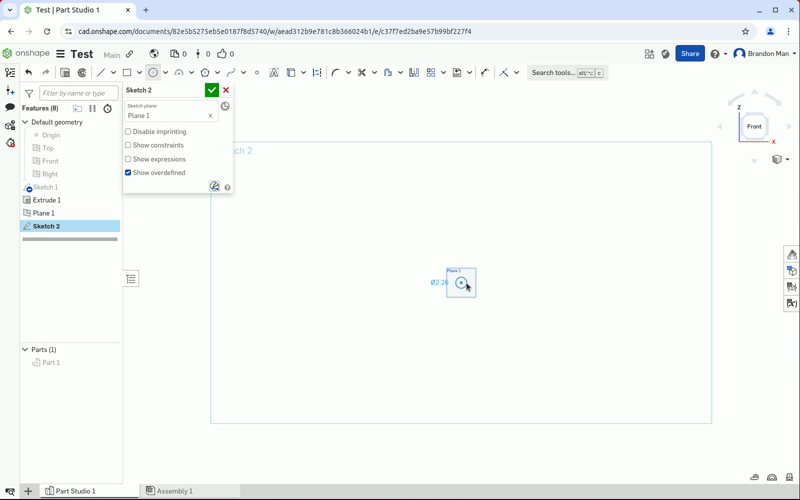
mouse_move(457, 282)
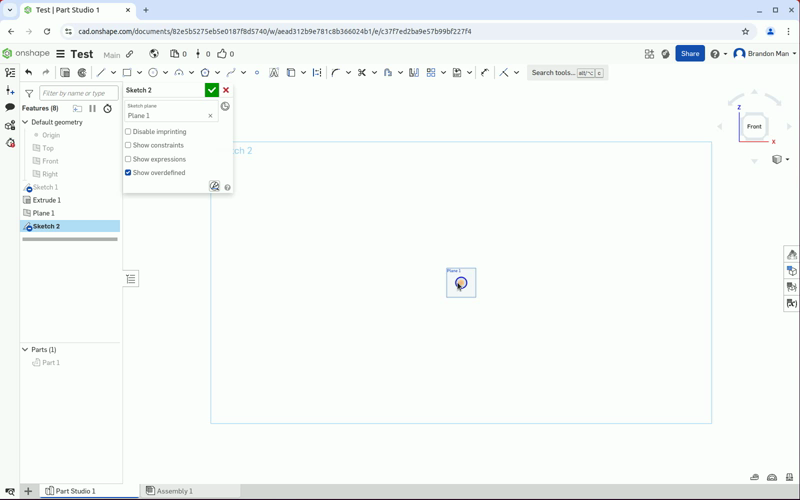
scroll(6)
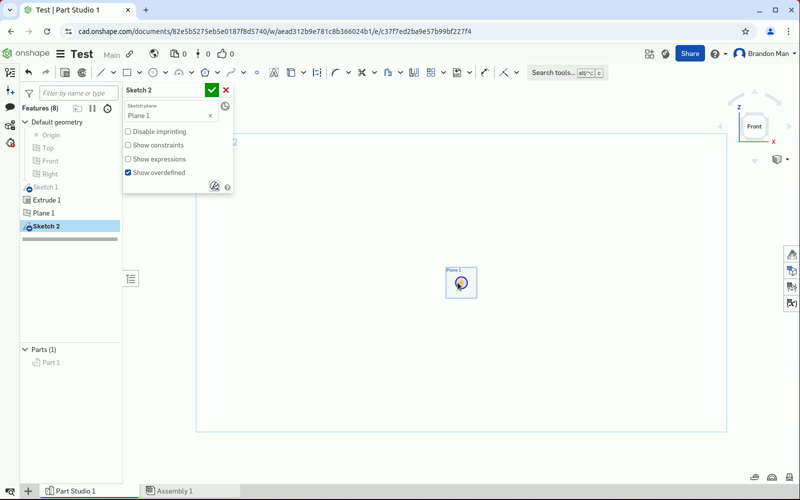
scroll(6)
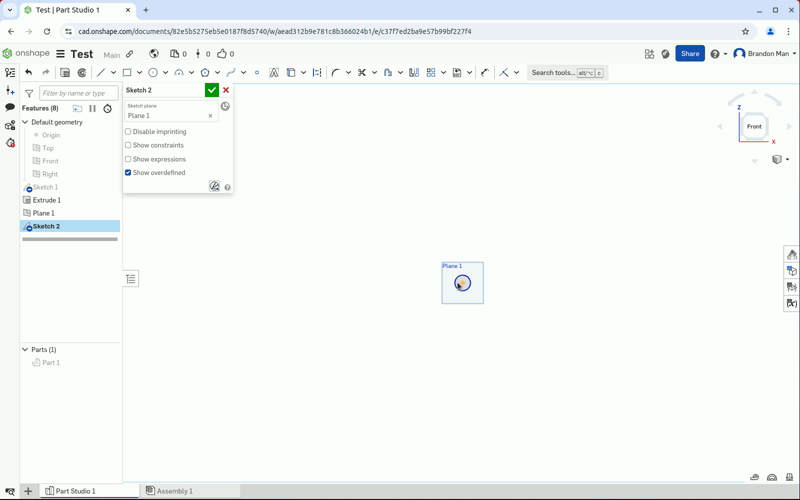
scroll(6)
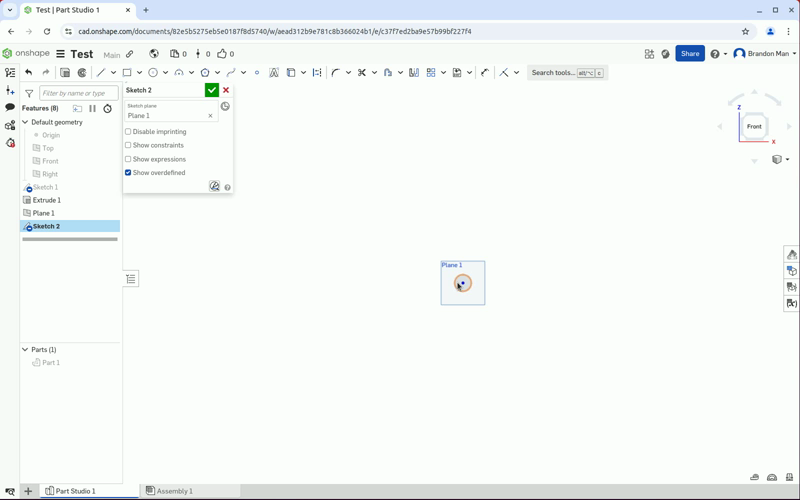
scroll(6)
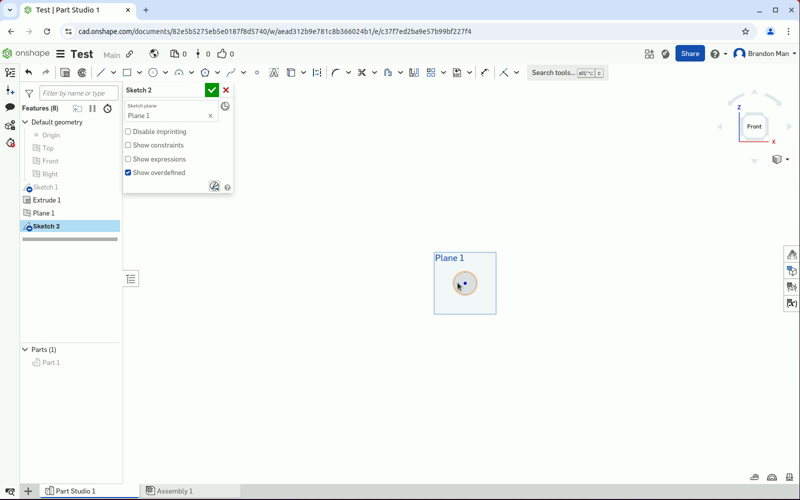
scroll(6)
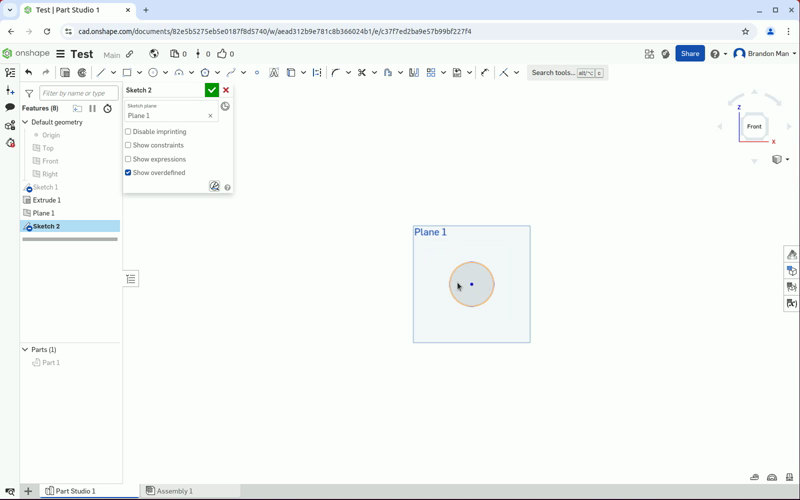
scroll(6)
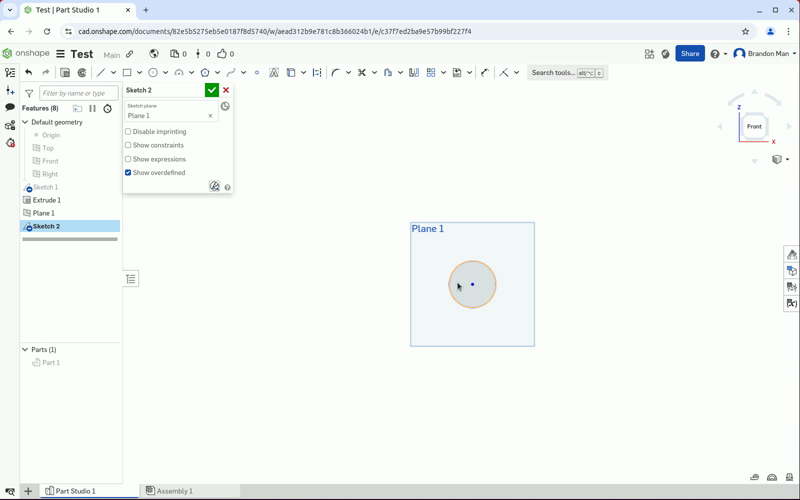
scroll(6)
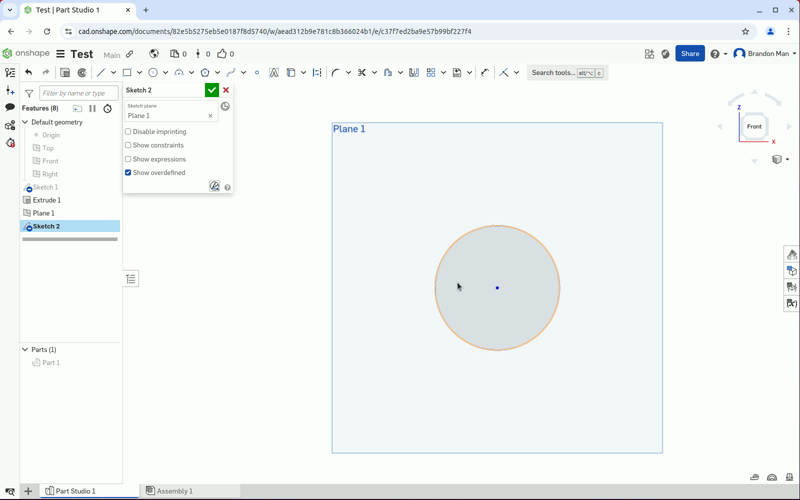
click(457, 282)
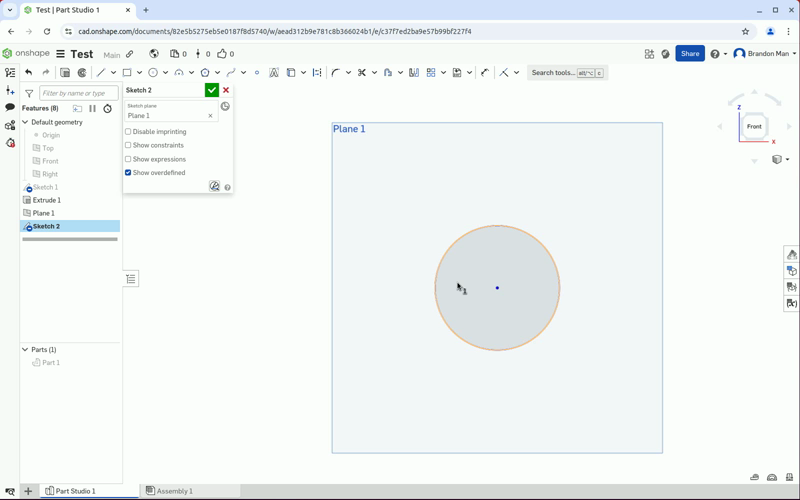
scroll(-6)
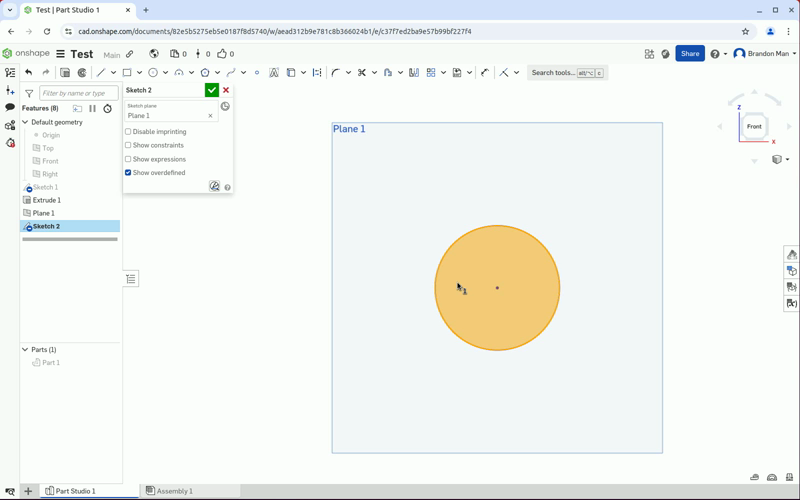
scroll(-6)
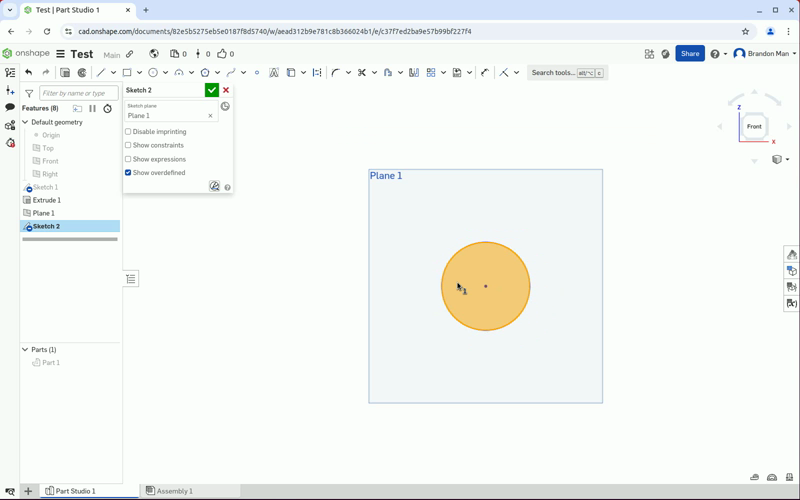
scroll(-6)
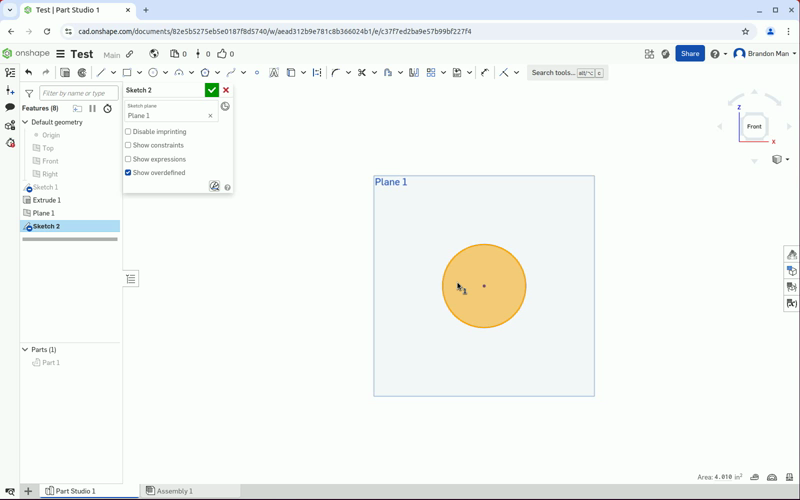
scroll(-6)
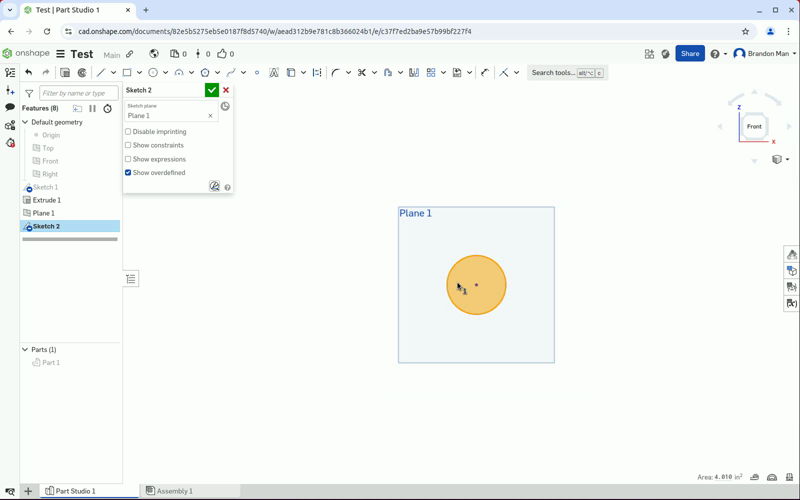
scroll(-6)
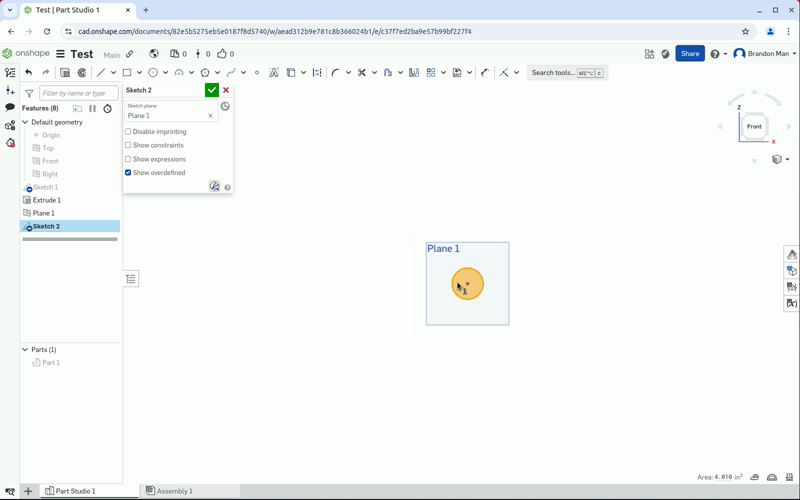
scroll(-6)
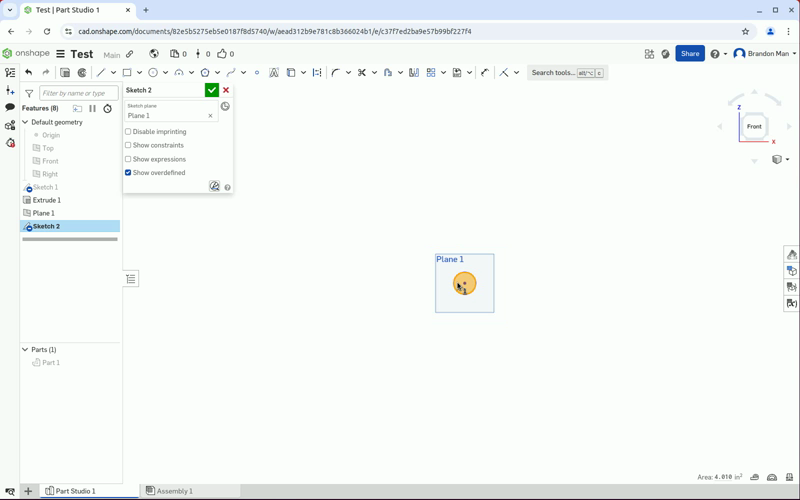
scroll(-6)
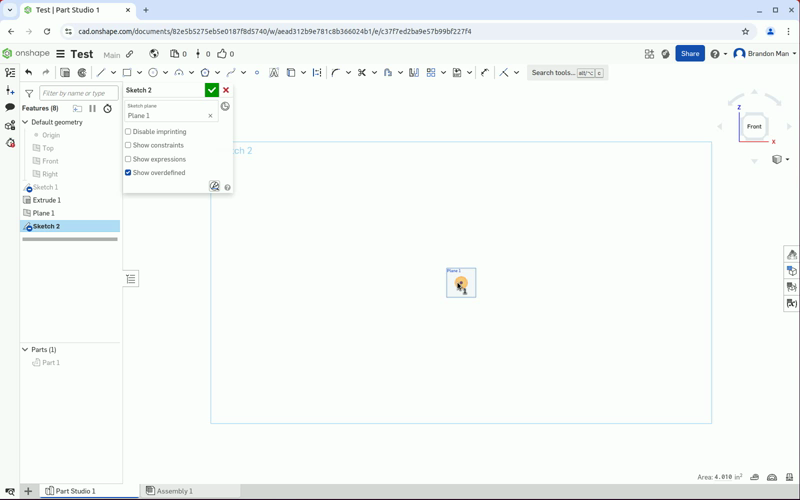
mouse_move(73, 352)
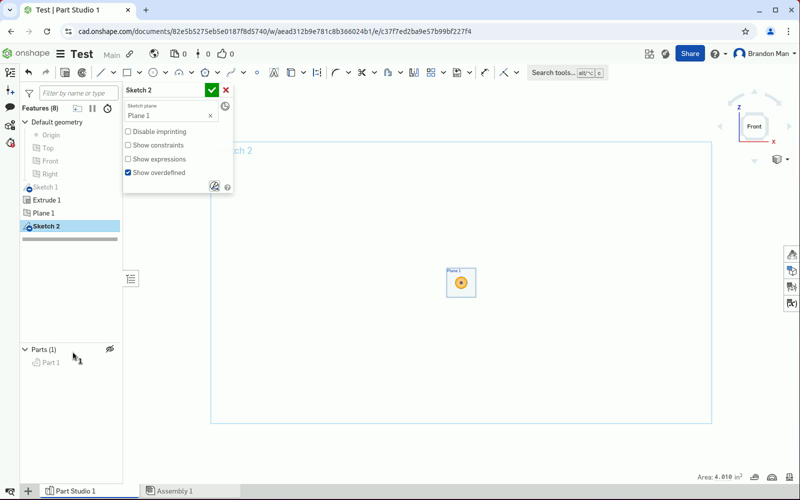
key(shift+y)
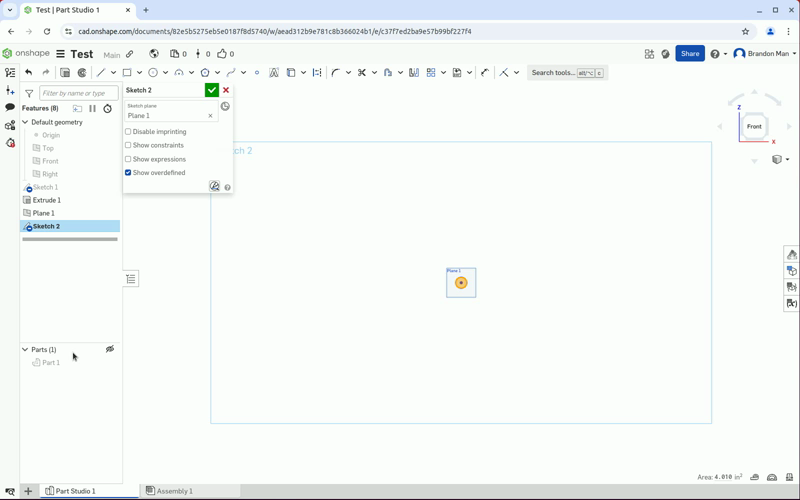
key(shift+e)
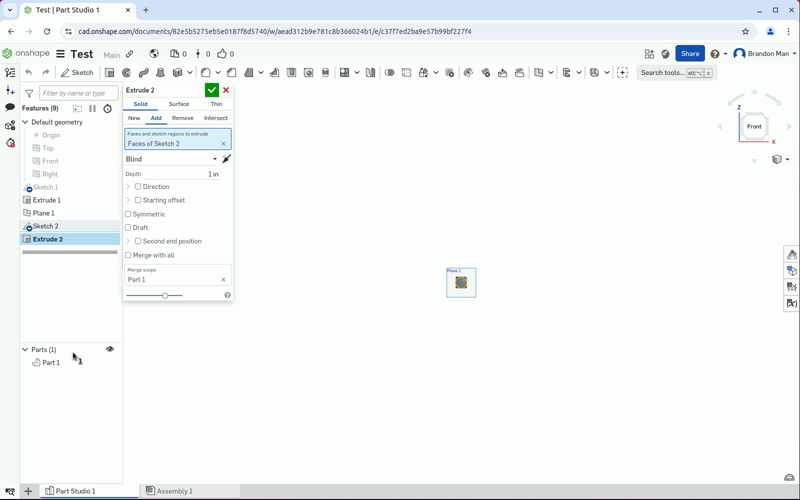
mouse_move(143, 106)
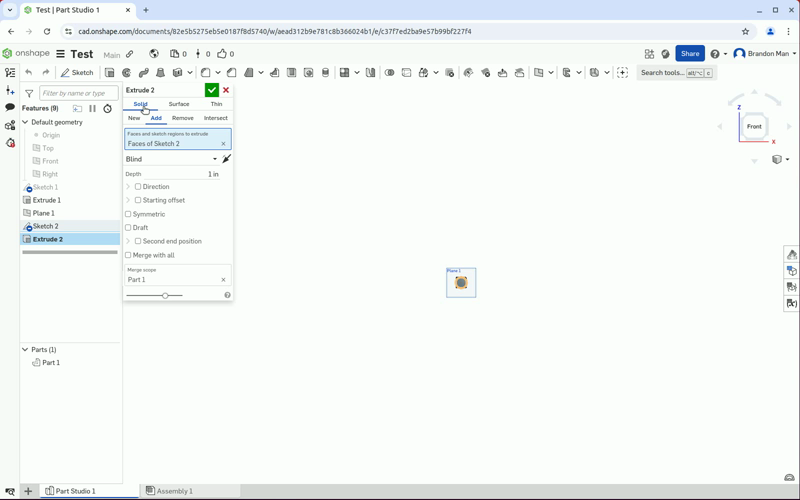
click(143, 106)
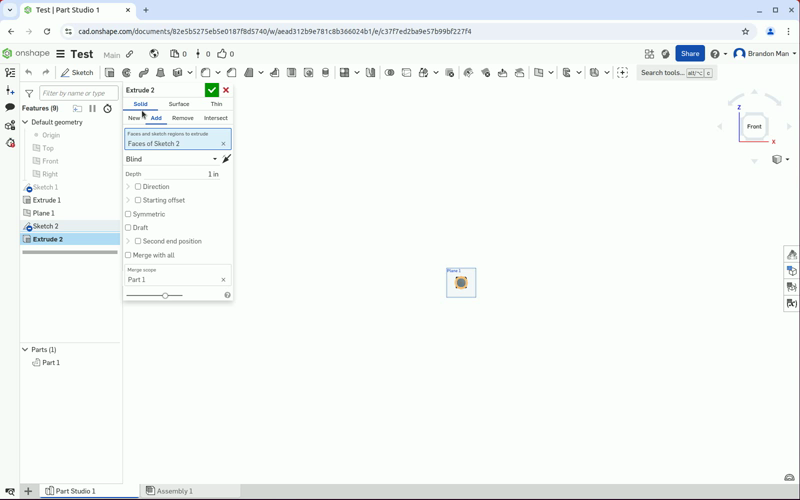
mouse_move(137, 120)
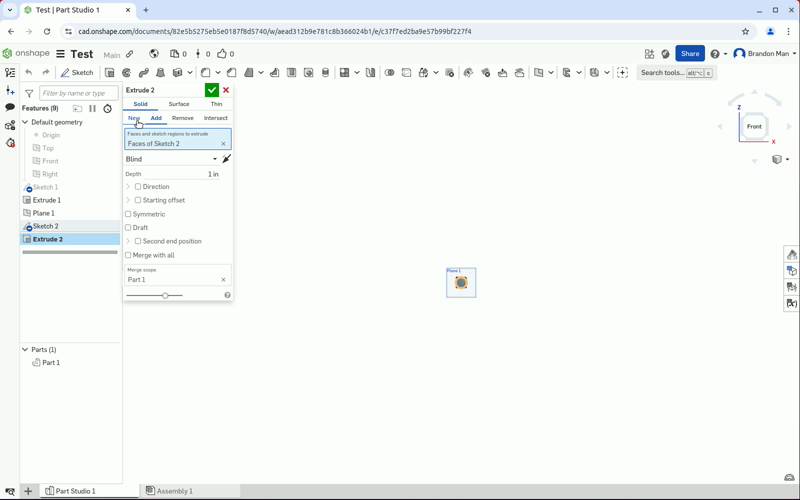
click(137, 120)
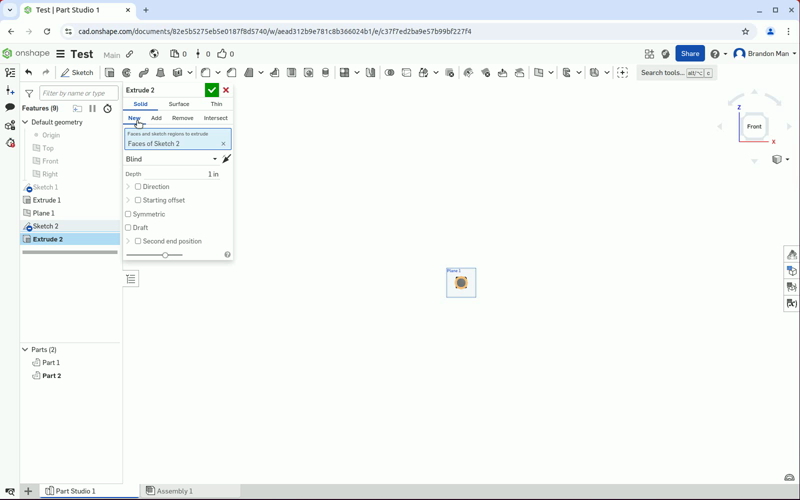
key(tab, 4)
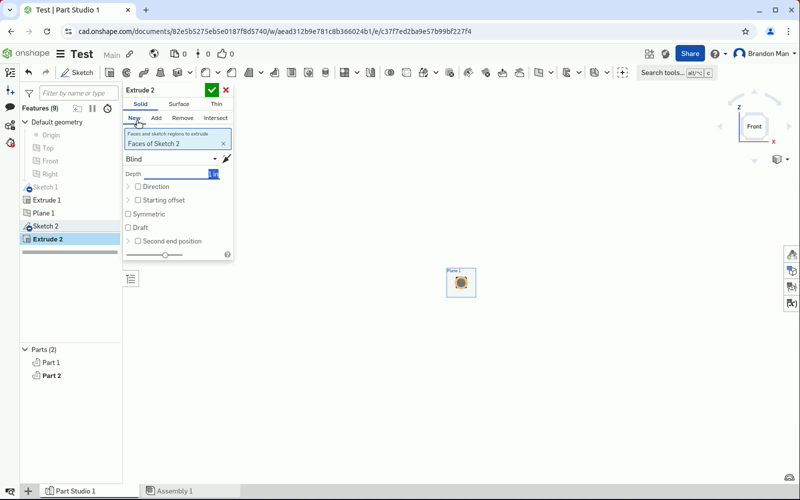
text(19.257)
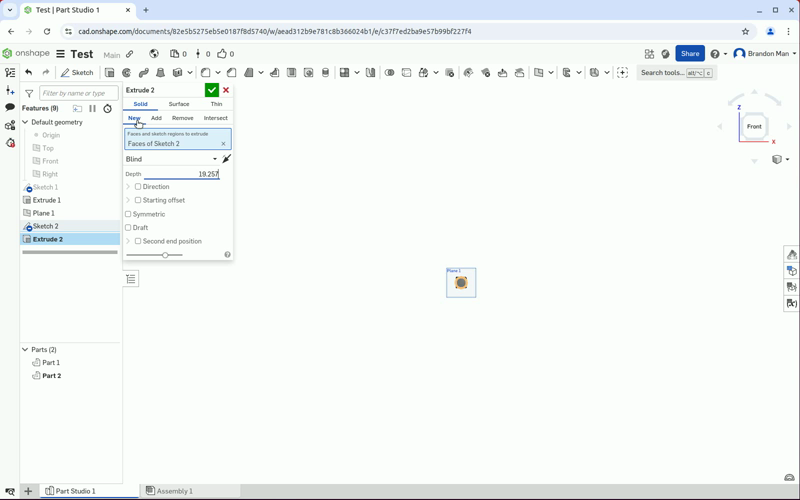
key(enter)
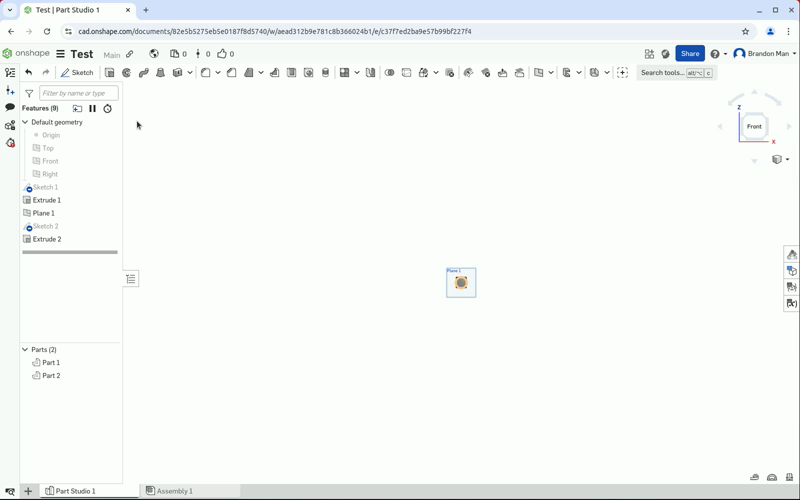
key(shift+h)
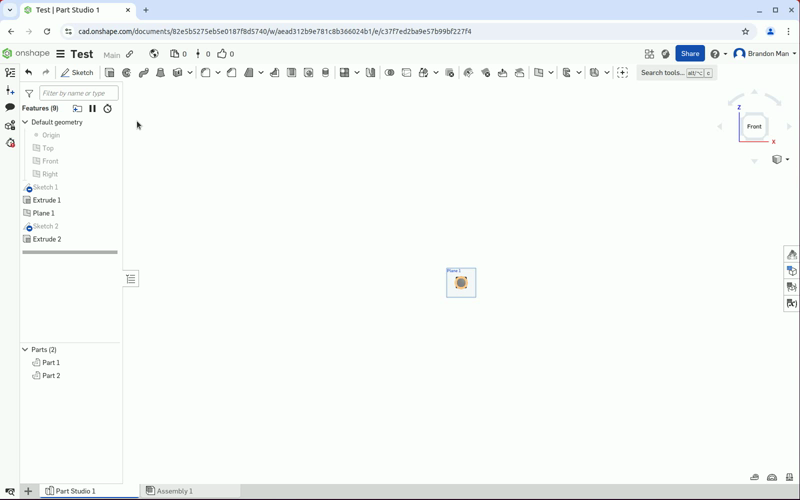
key(shift+h)
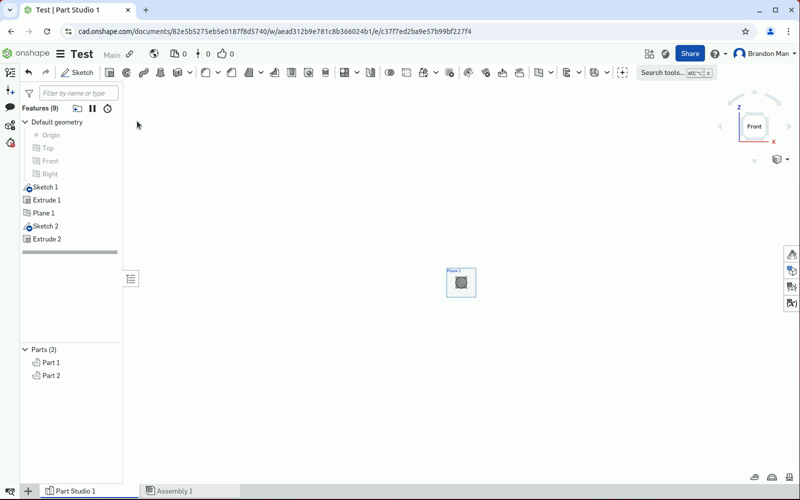
key(shift+7)
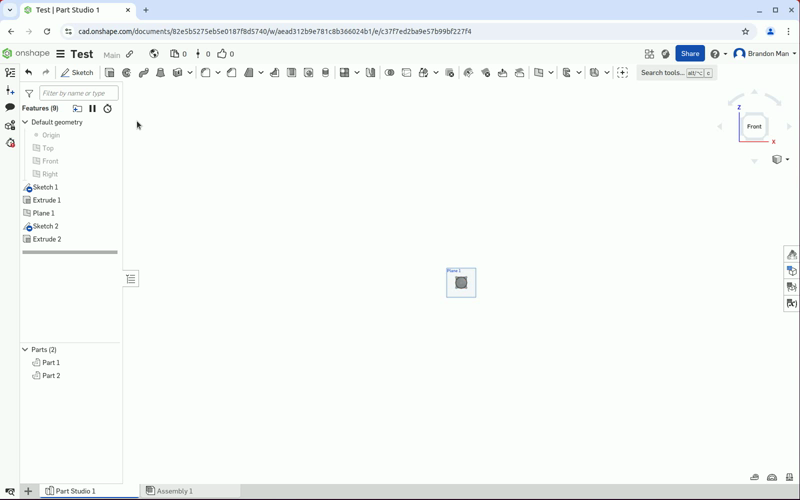
key(left, 2)
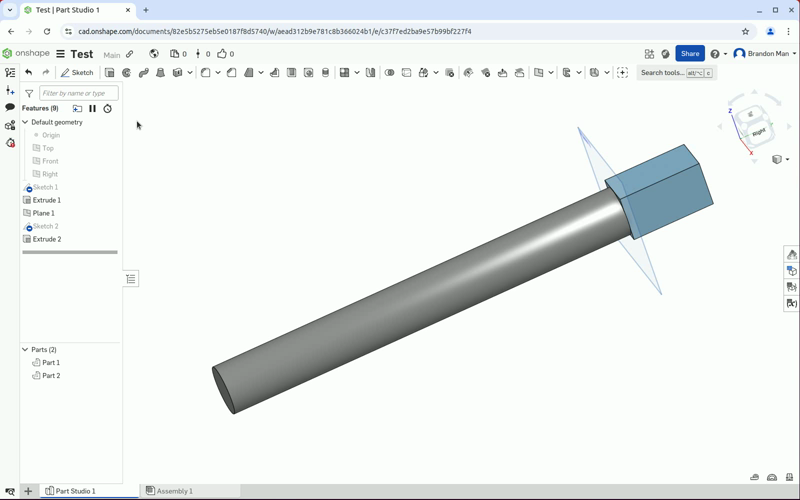
key(down, 2)
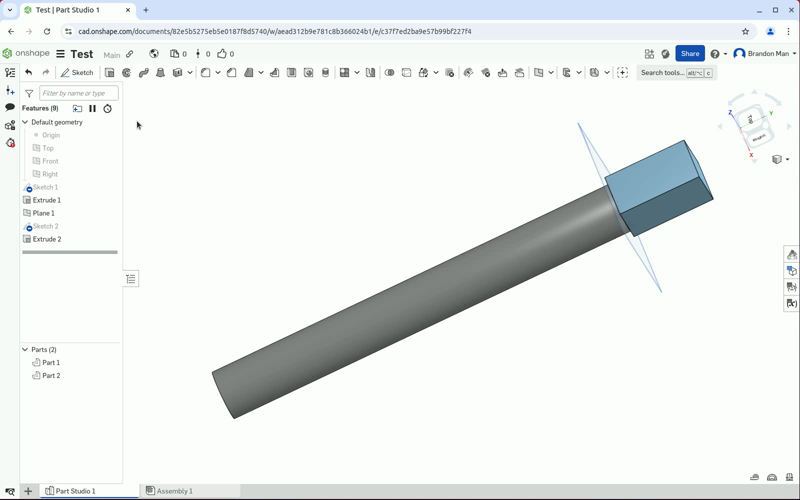
key(up, 2)
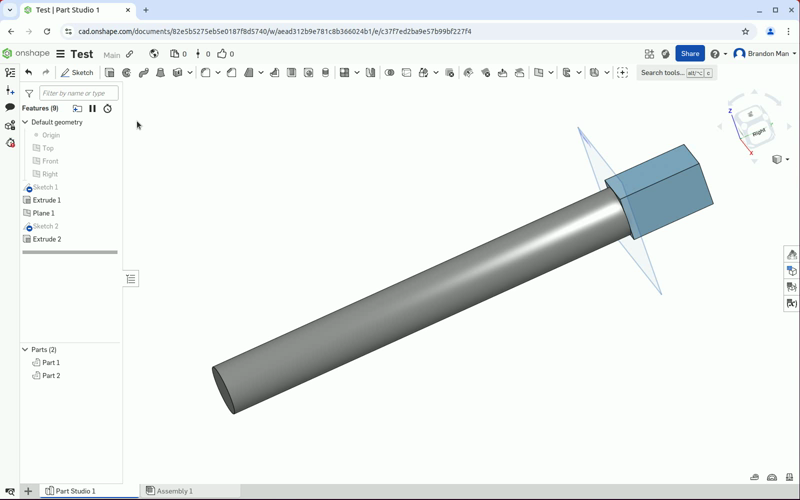
key(right, 2)
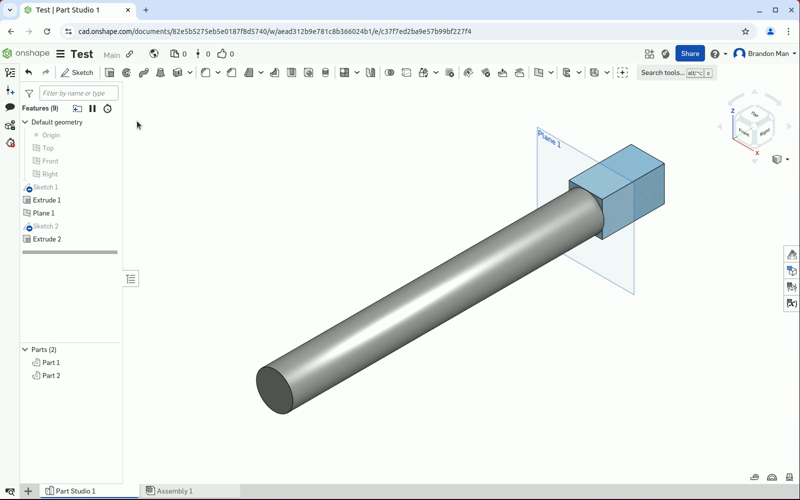
mouse_move(73, 189)
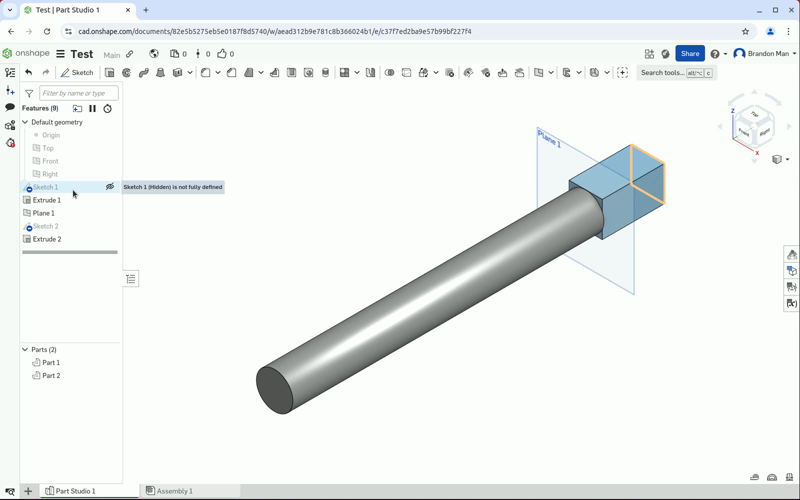
click(73, 189)